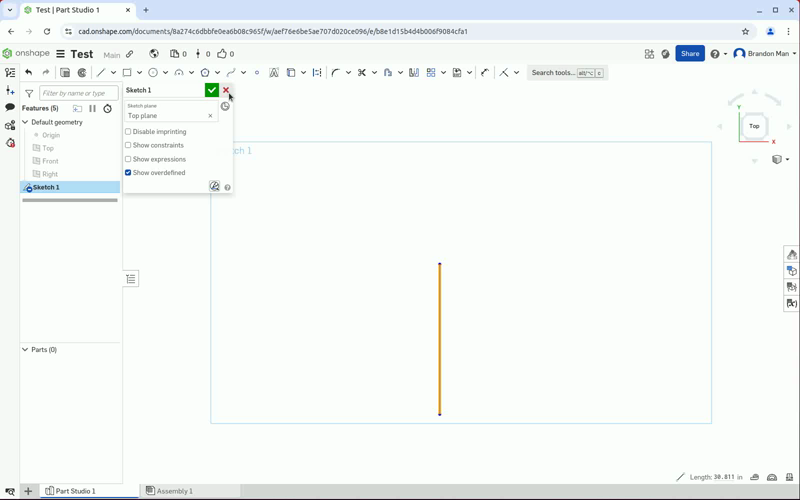
key(shift+h)
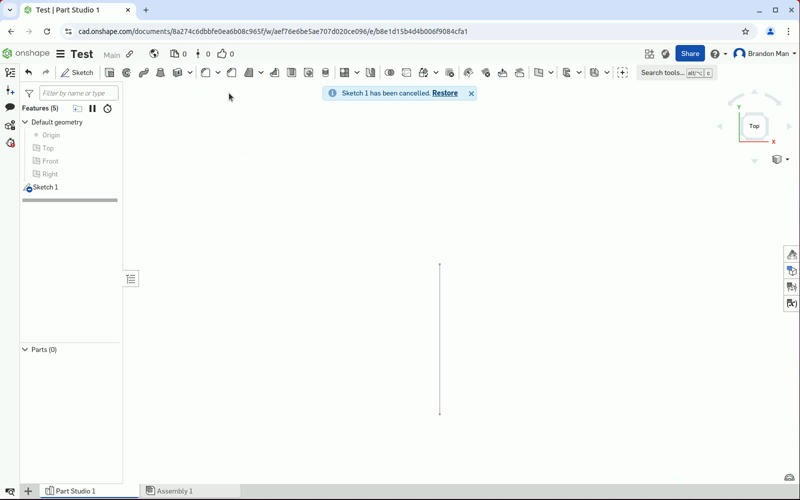
key(shift+s)
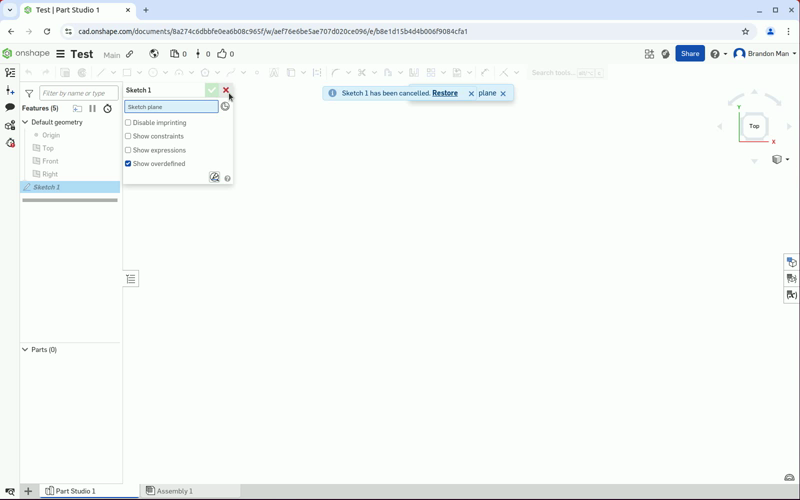
mouse_move(73, 150)
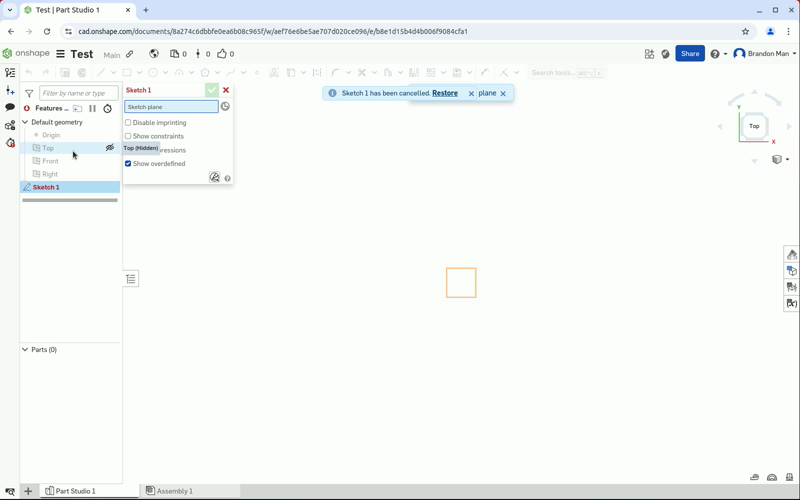
click(73, 150)
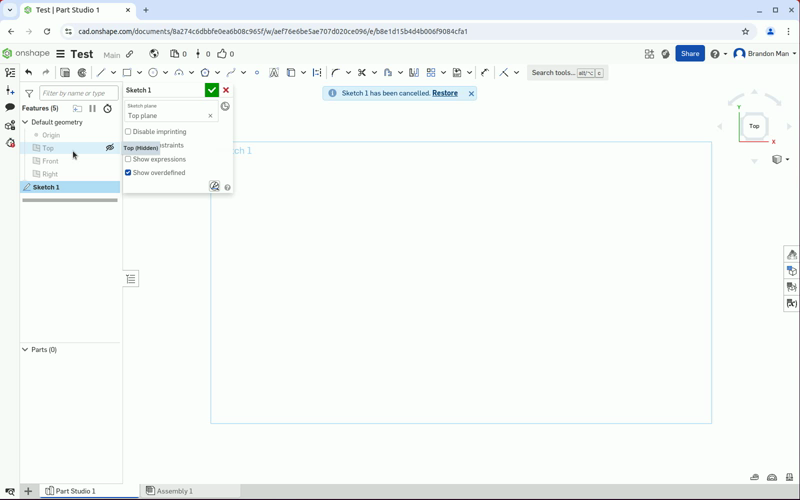
mouse_move(73, 352)
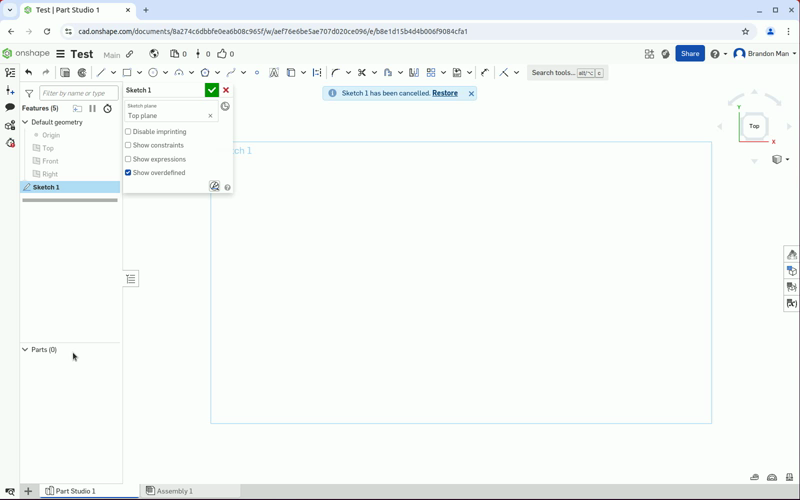
key(y)
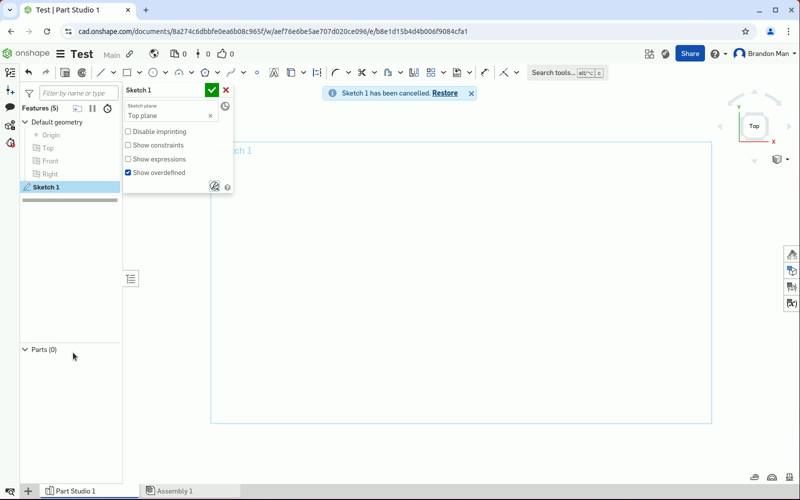
key(l)
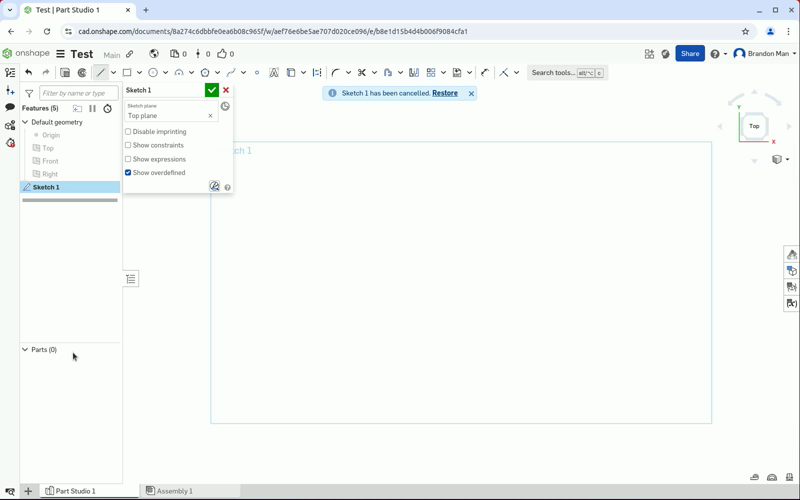
key_down(shift)
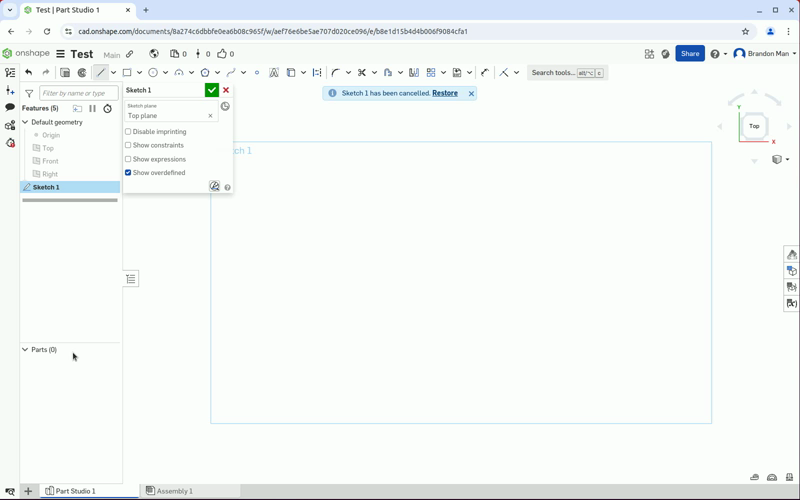
mouse_move(460, 282)
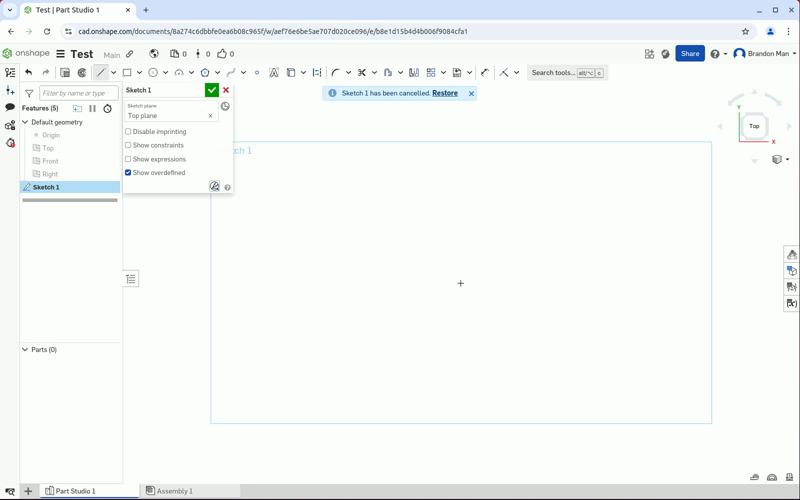
click(460, 282)
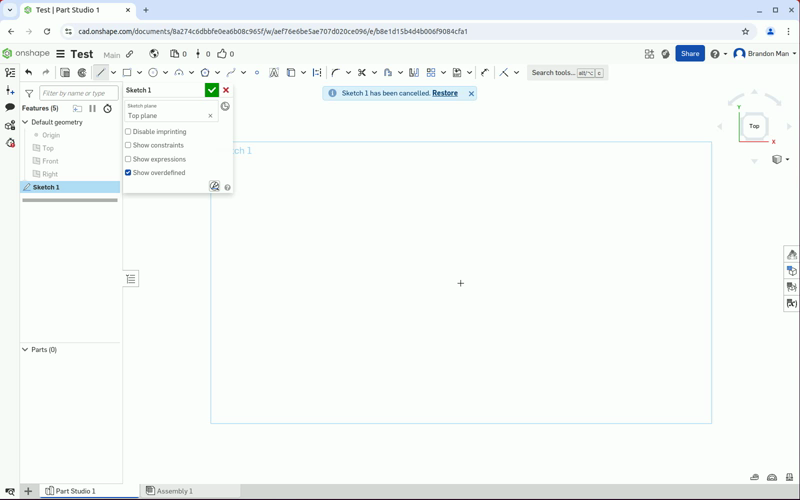
key_up(shift)
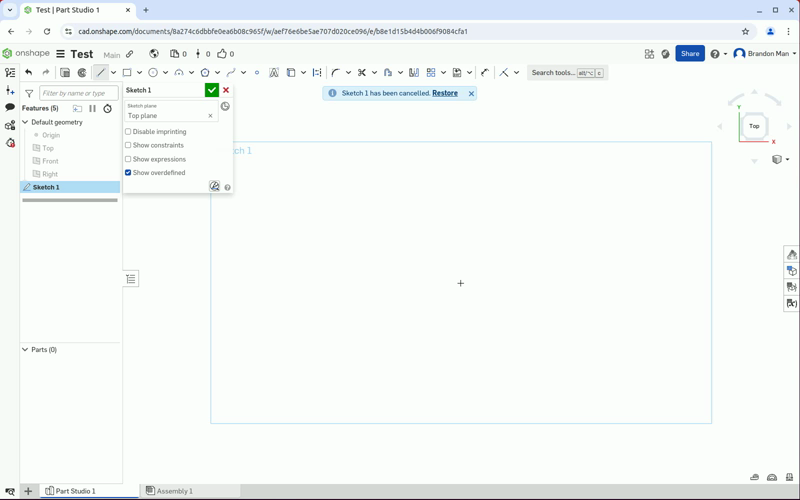
key_down(shift)
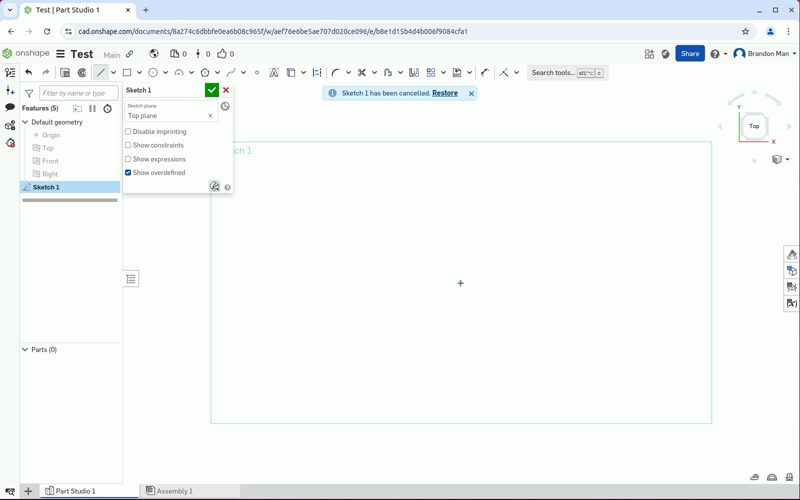
mouse_move(545, 282)
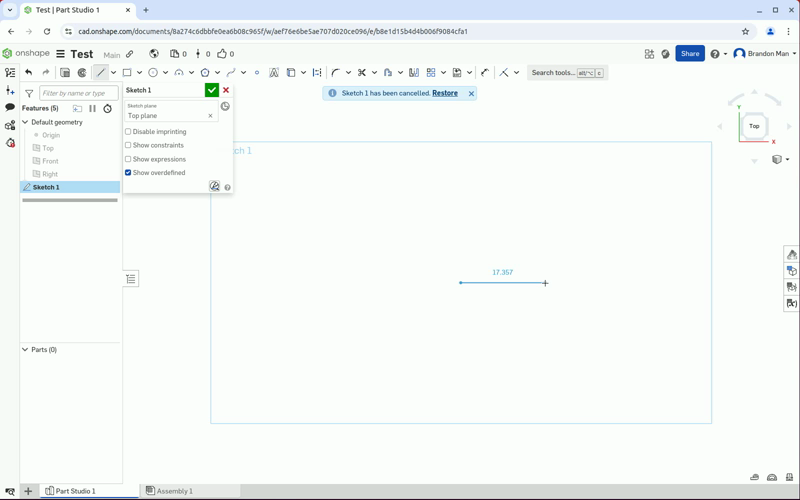
click(545, 282)
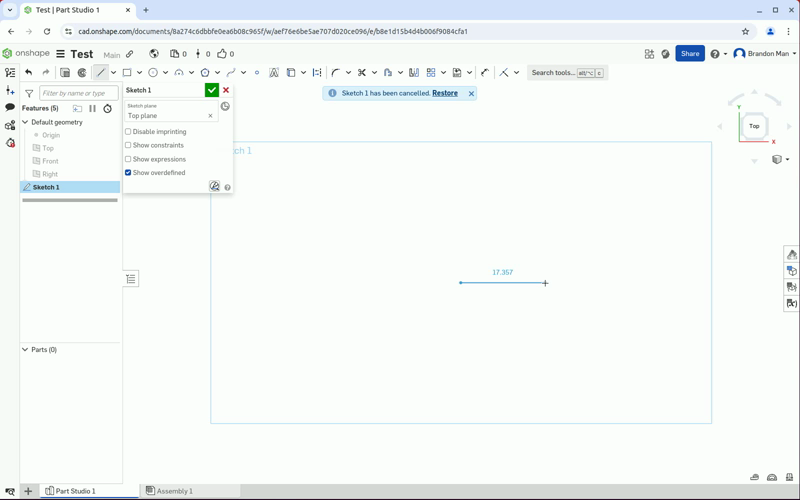
key_up(shift)
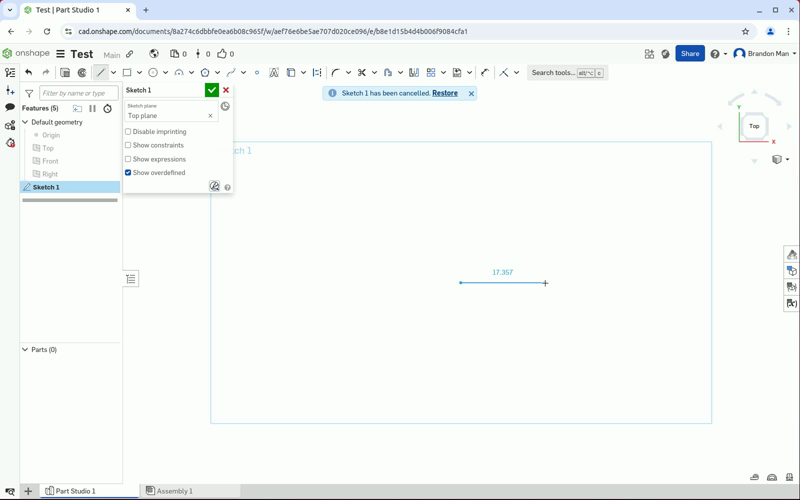
key_down(shift)
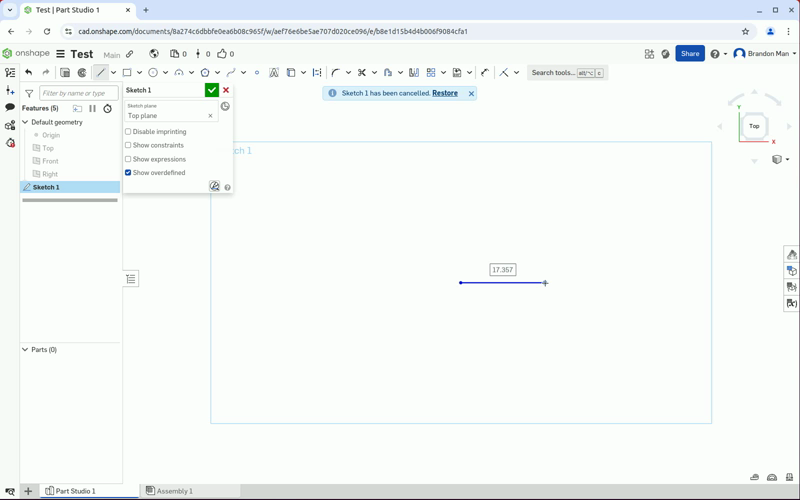
mouse_move(575, 282)
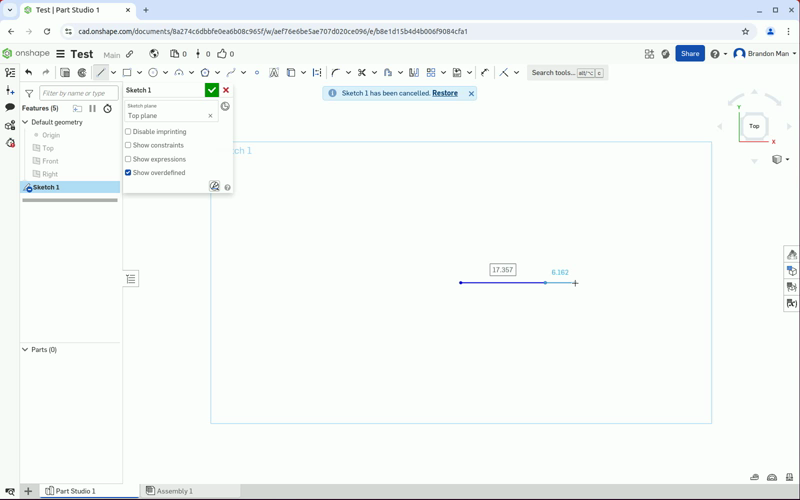
mouse_move(545, 226)
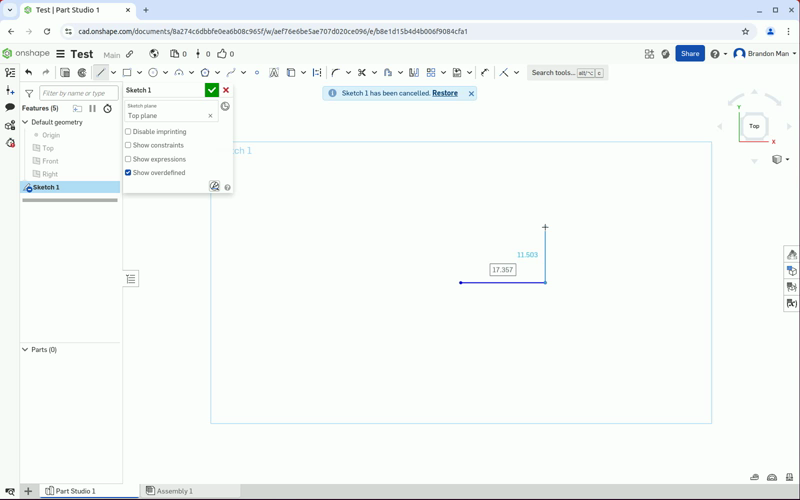
click(545, 226)
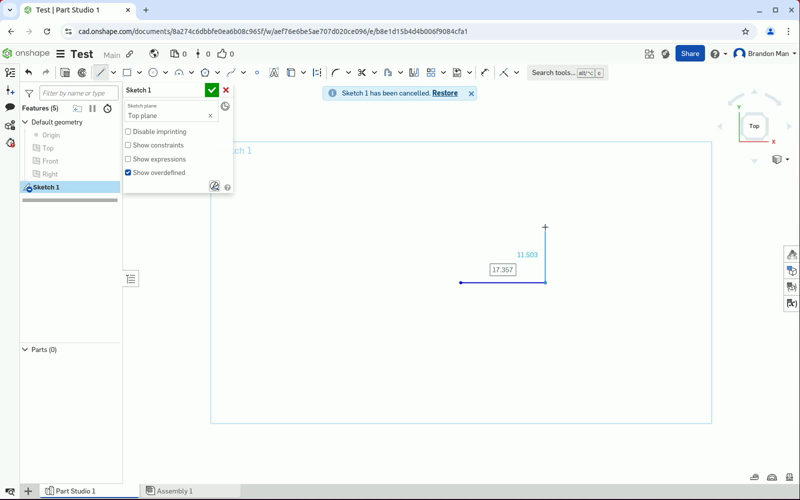
key_up(shift)
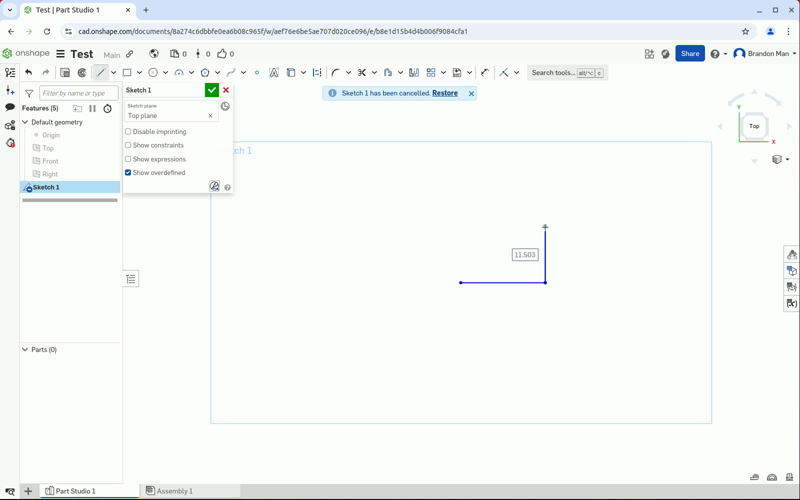
key_down(shift)
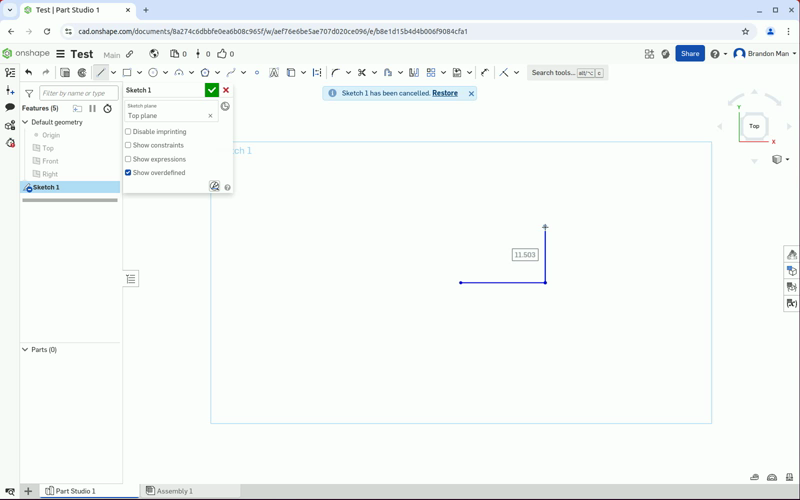
mouse_move(460, 226)
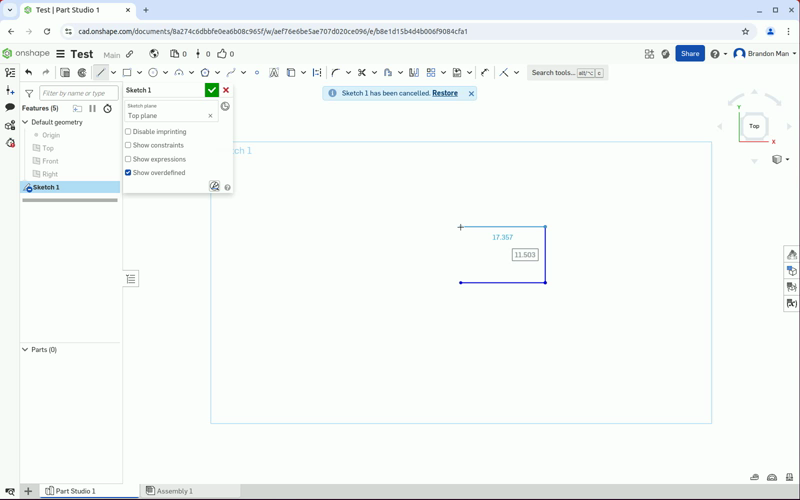
click(460, 226)
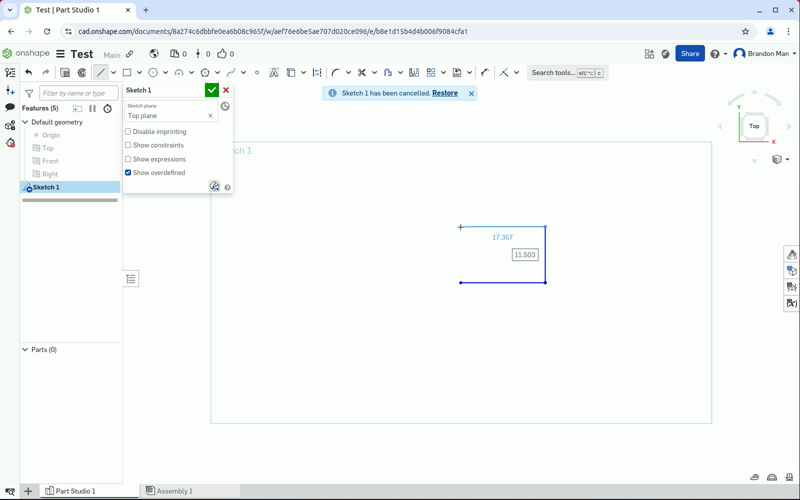
key_up(shift)
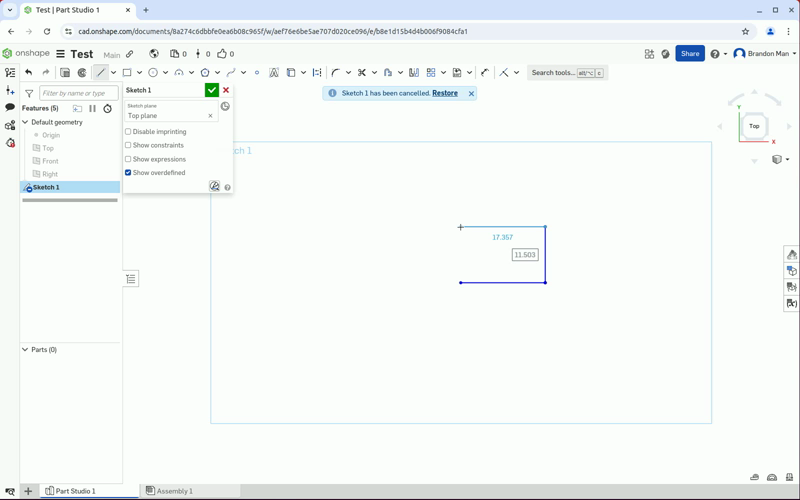
mouse_move(490, 226)
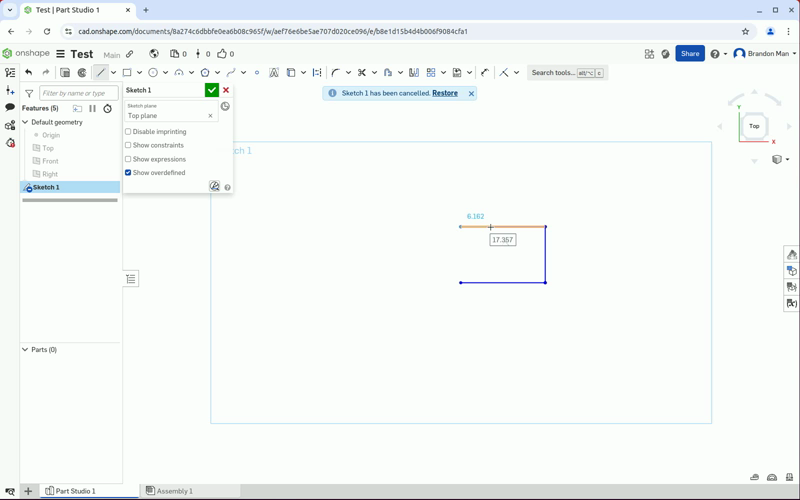
key_down(shift)
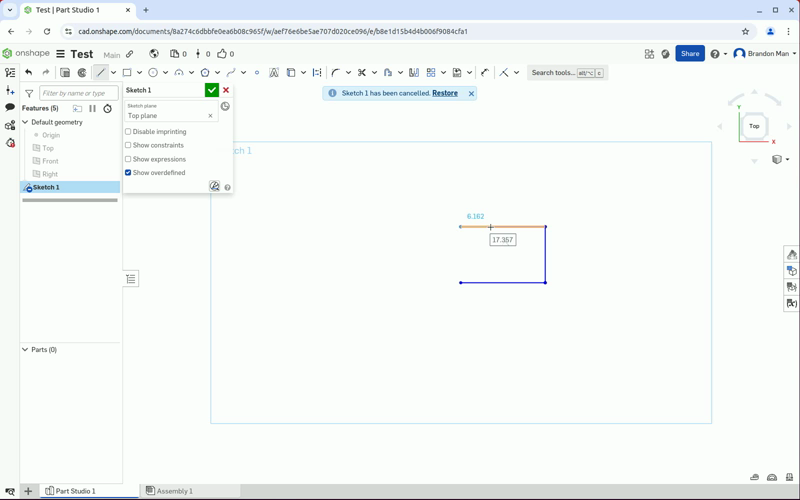
mouse_move(460, 282)
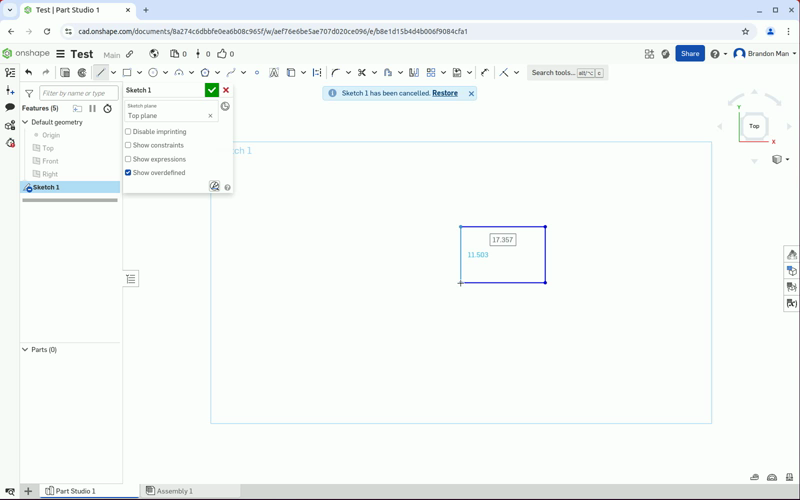
key_up(shift)
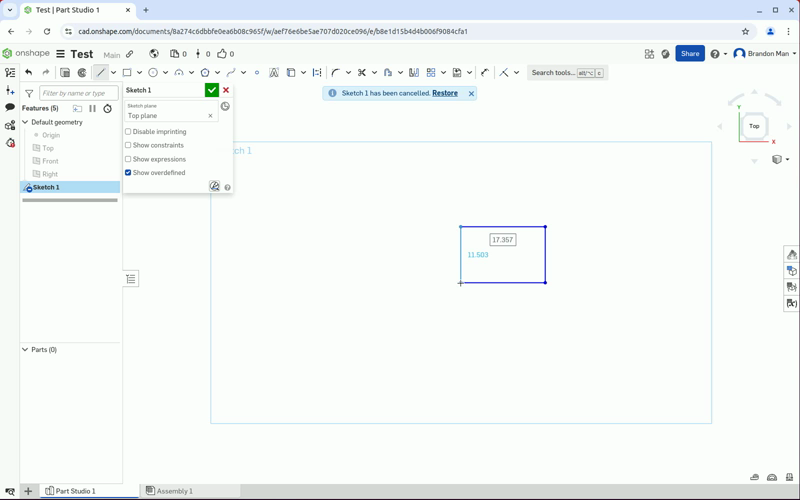
click(460, 282)
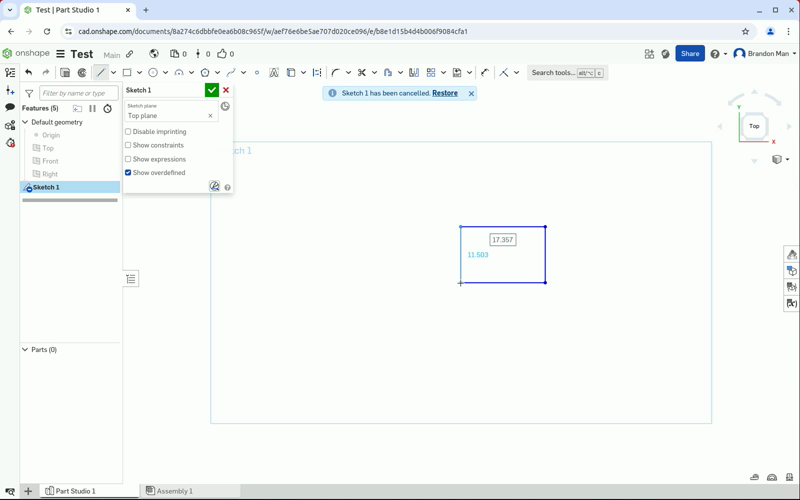
key(esc)
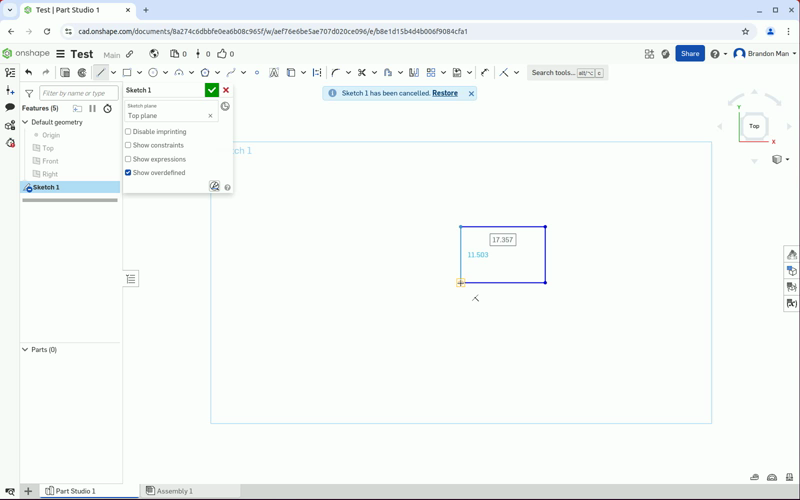
mouse_move(499, 252)
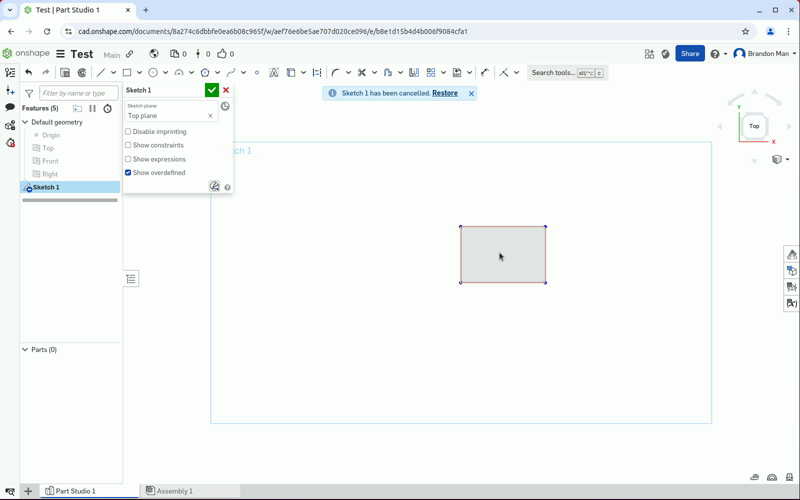
click(499, 252)
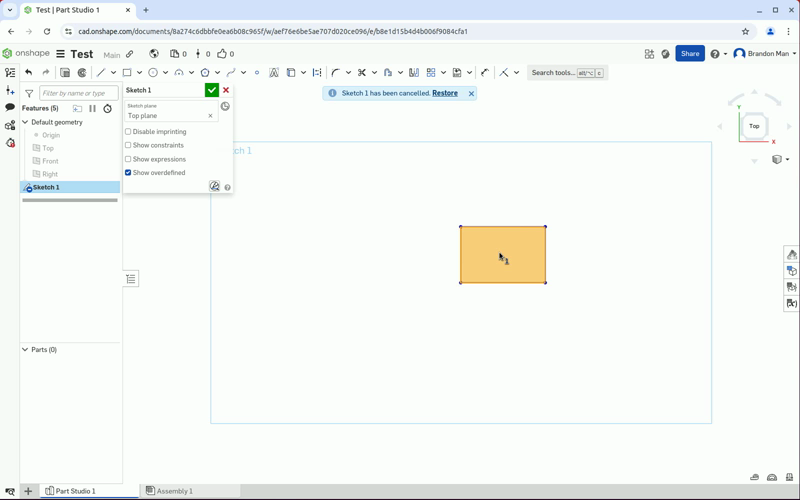
mouse_move(73, 352)
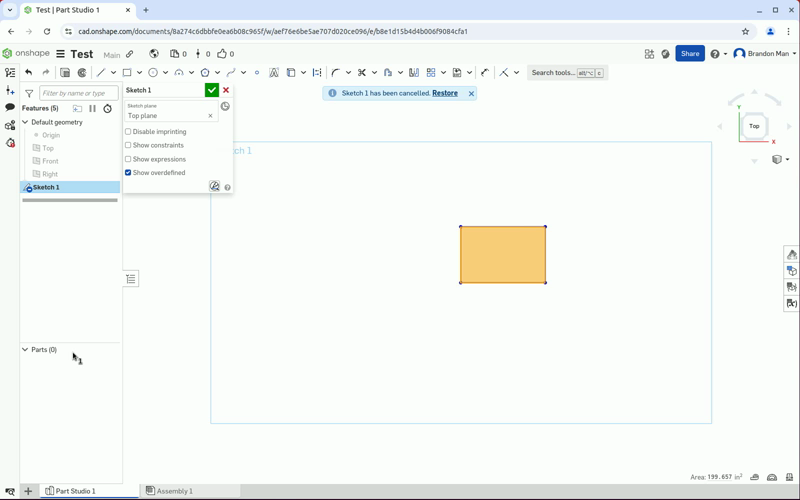
key(shift+y)
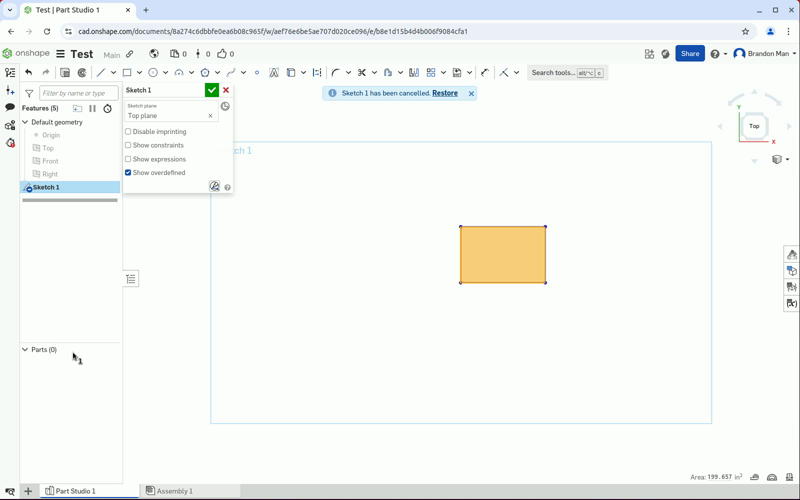
key(shift+e)
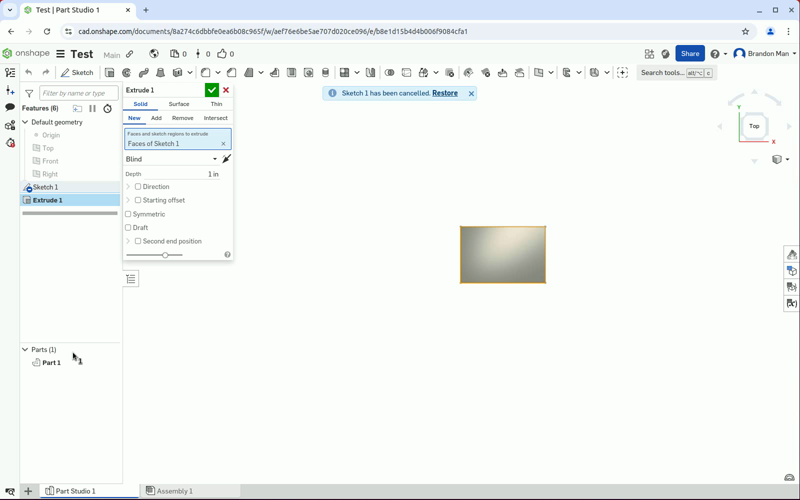
mouse_move(143, 106)
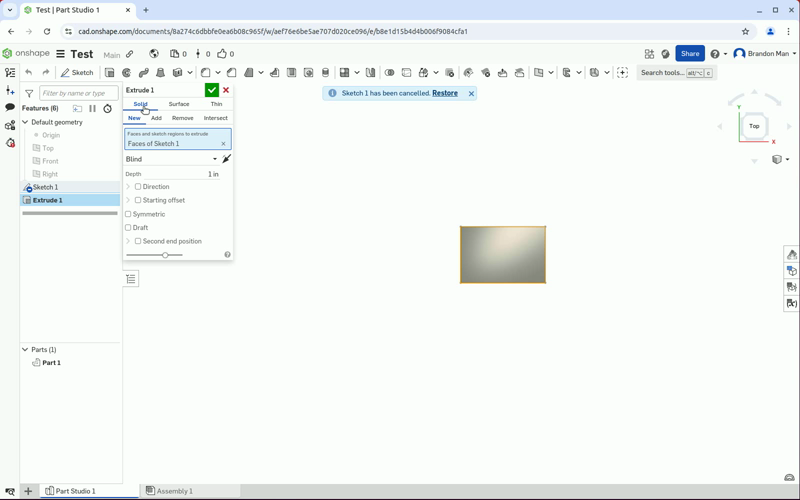
click(143, 106)
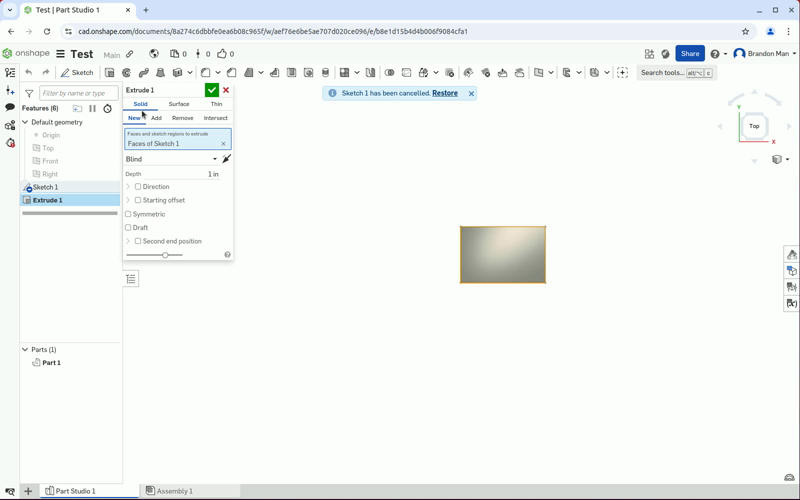
mouse_move(137, 120)
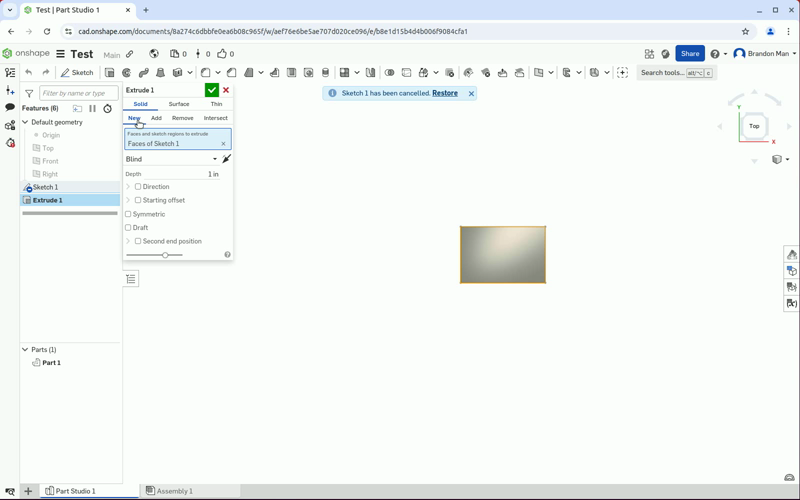
click(137, 120)
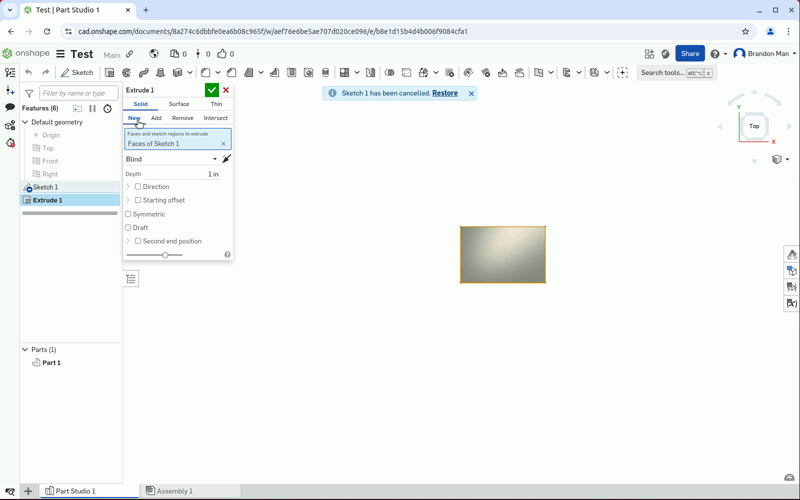
key(tab, 4)
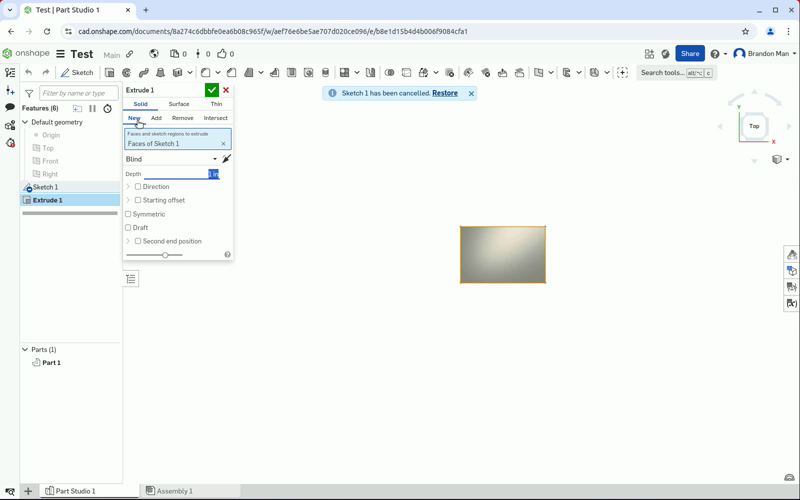
text(5.777)
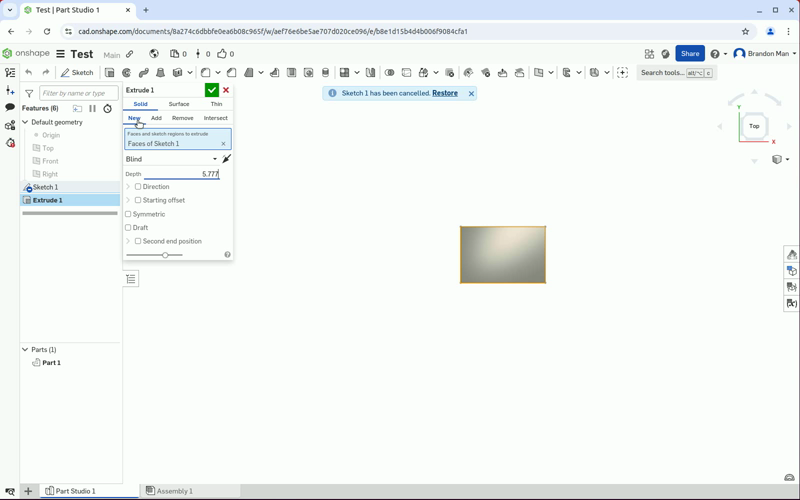
key(enter)
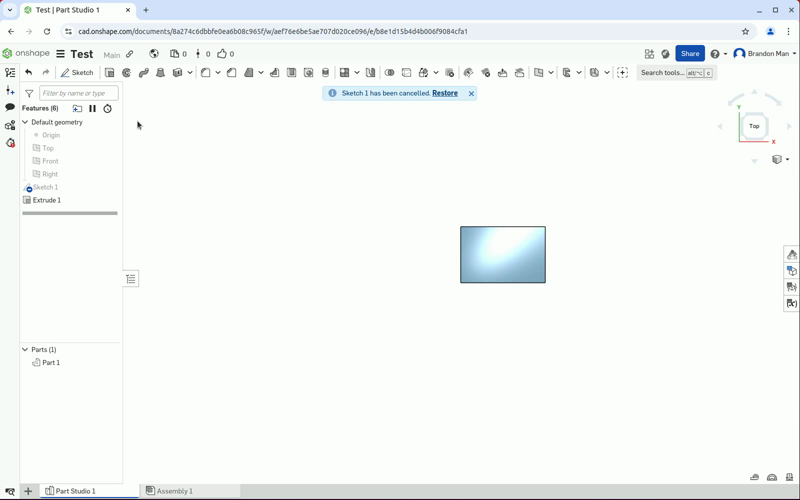
key(shift+h)
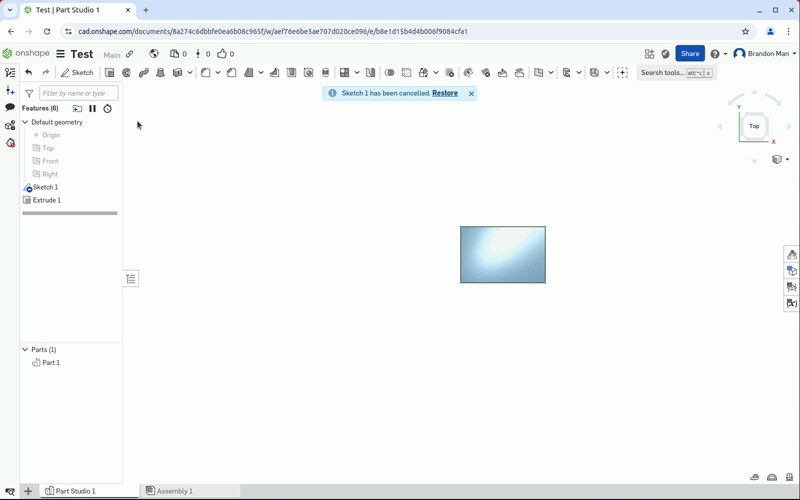
key(shift+h)
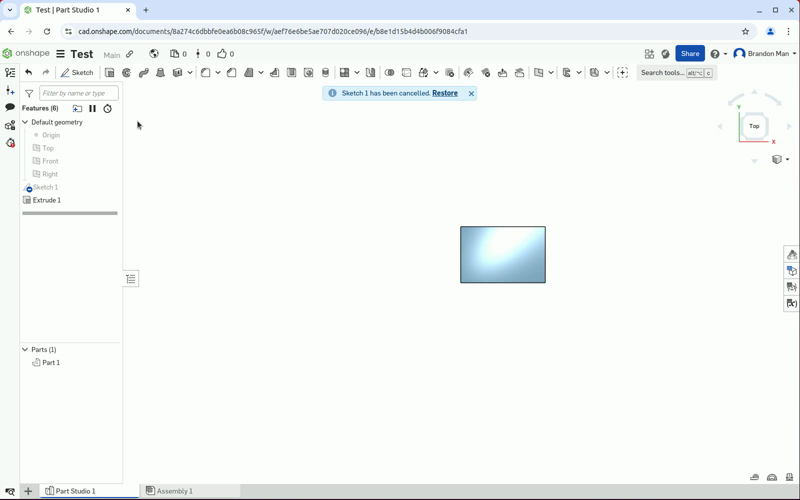
mouse_move(73, 189)
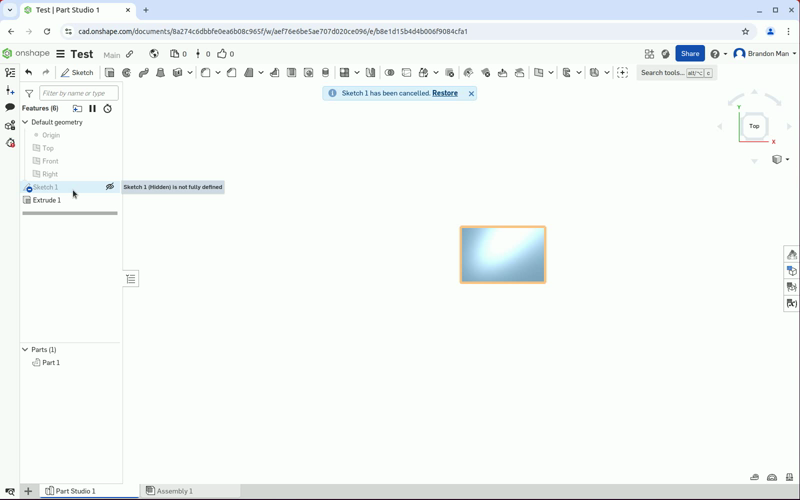
click(73, 189)
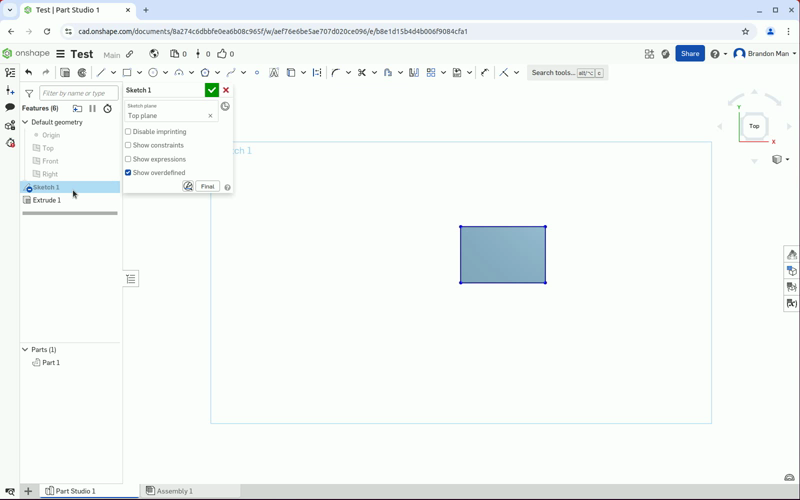
mouse_move(229, 92)
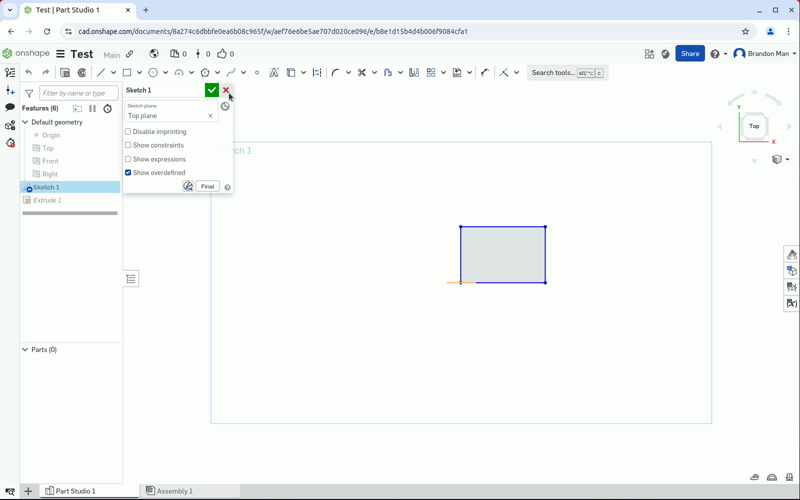
click(229, 92)
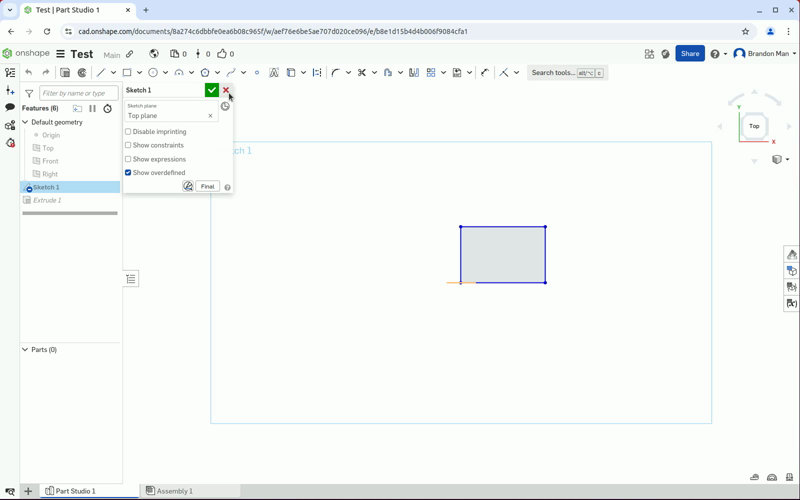
key(shift+s)
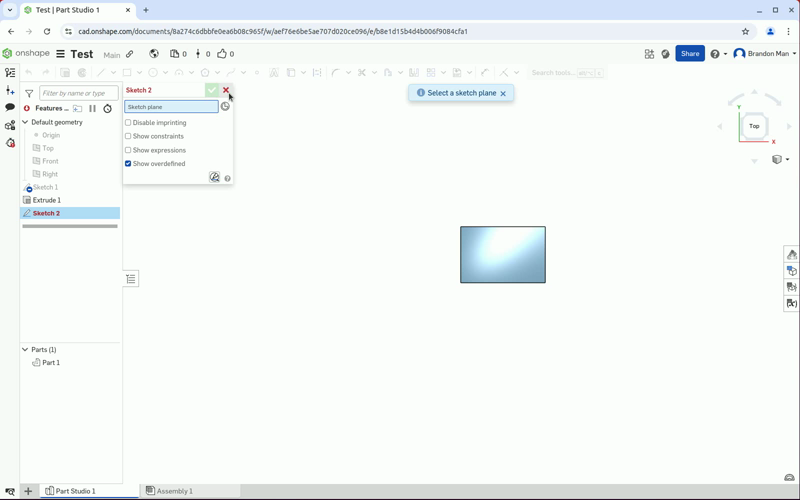
mouse_move(73, 150)
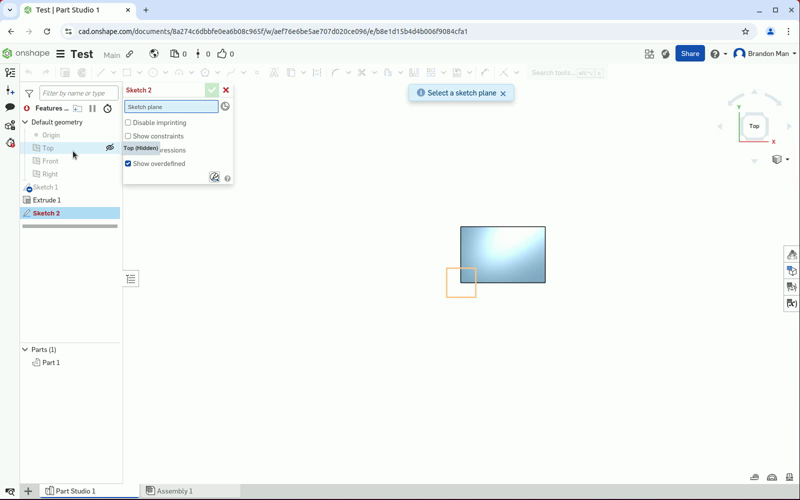
click(73, 150)
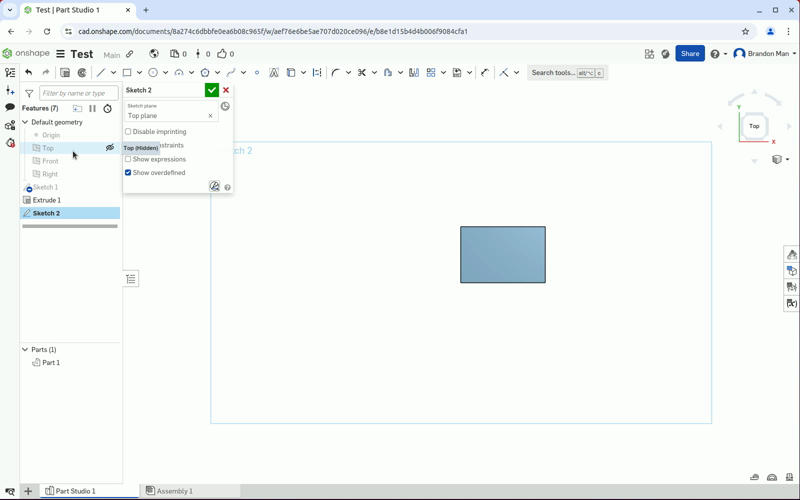
mouse_move(73, 352)
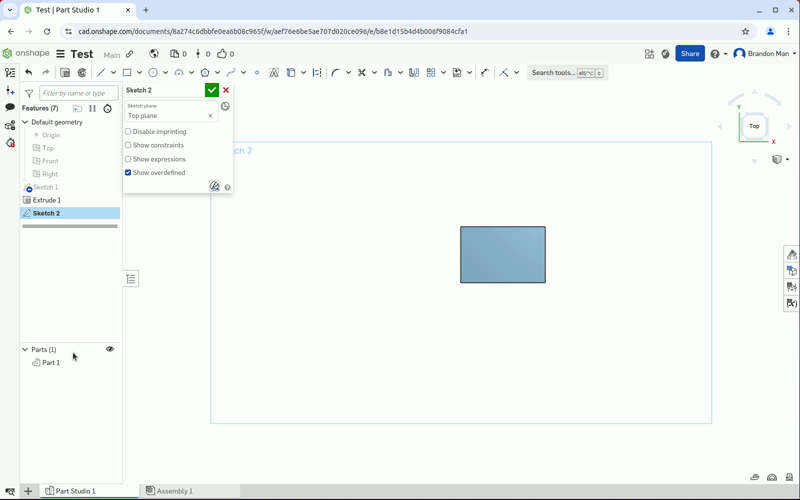
key(y)
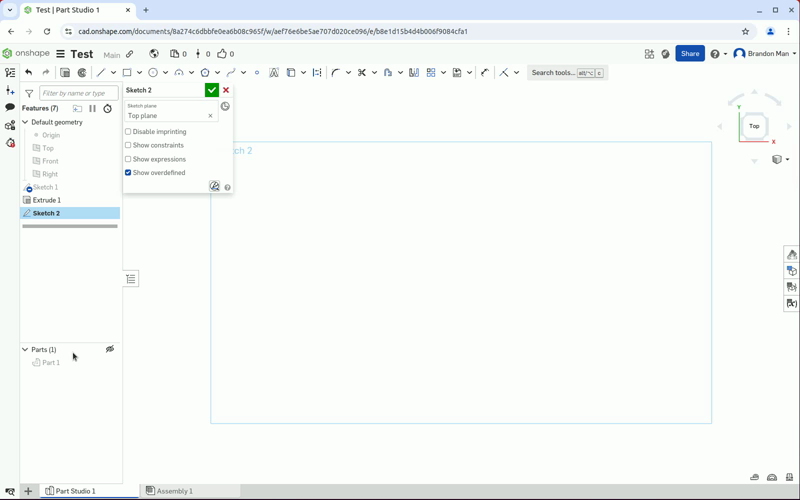
key(l)
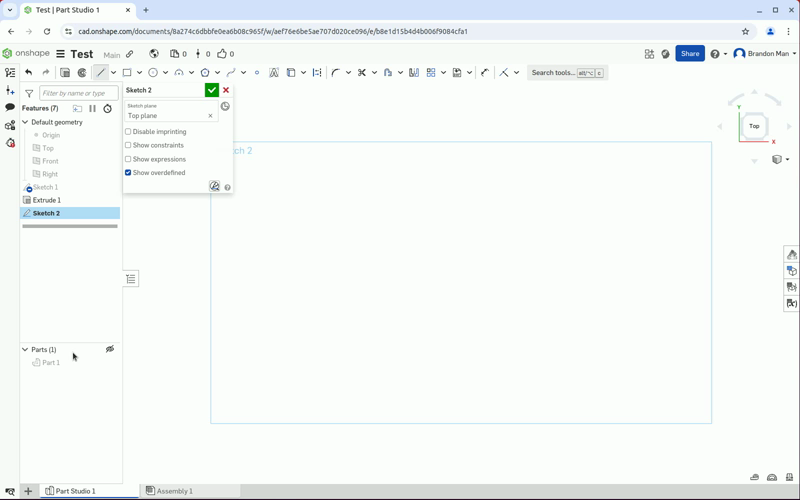
key_down(shift)
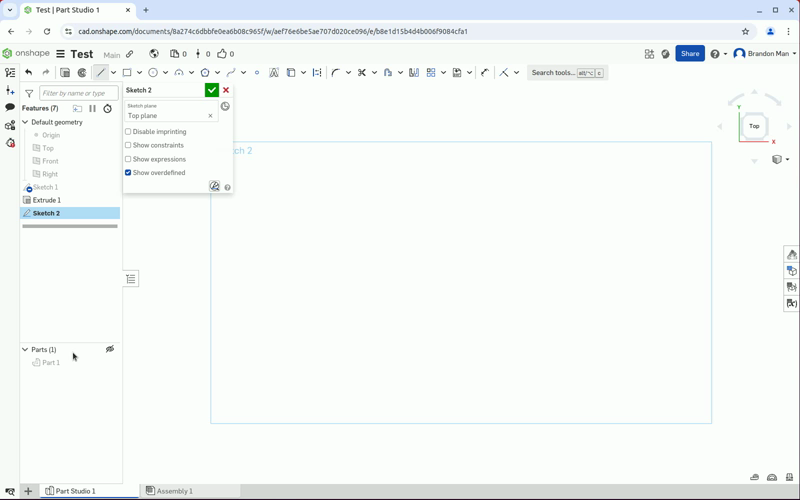
mouse_move(432, 282)
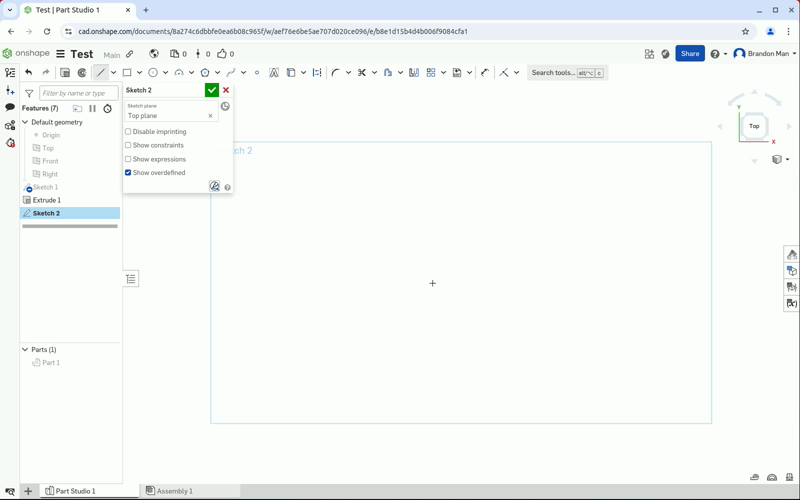
click(432, 282)
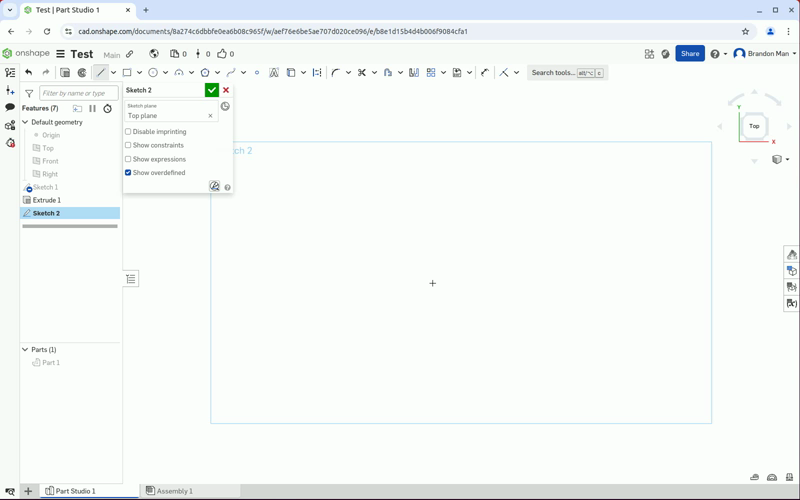
key_up(shift)
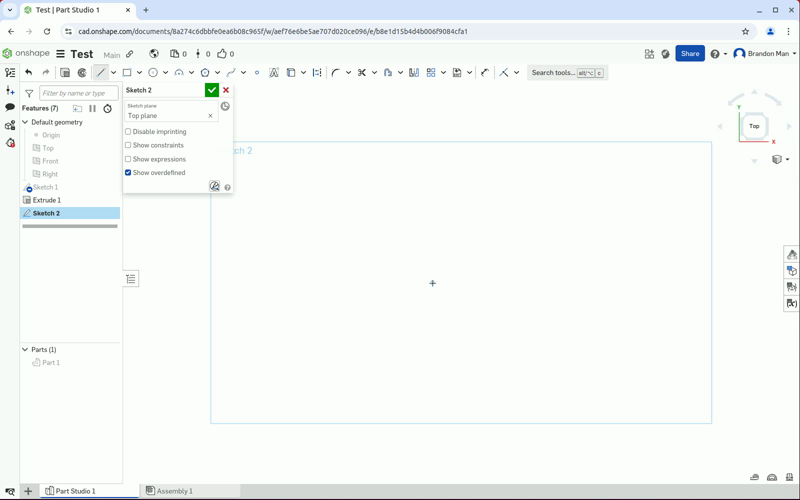
key_down(shift)
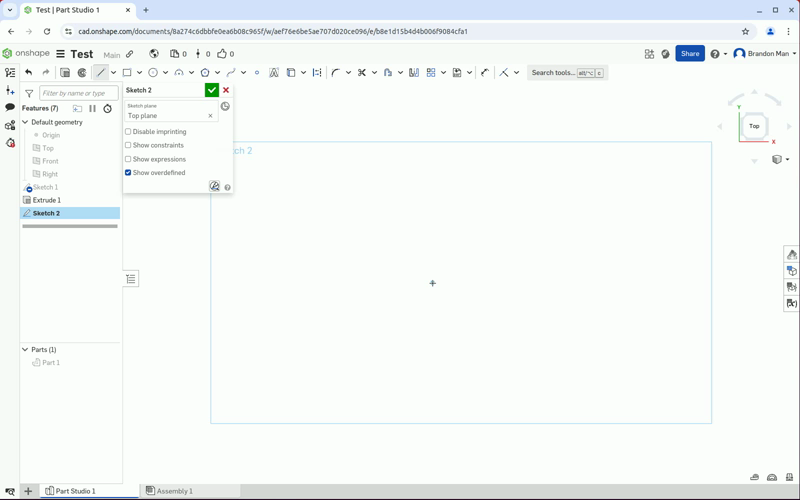
mouse_move(462, 282)
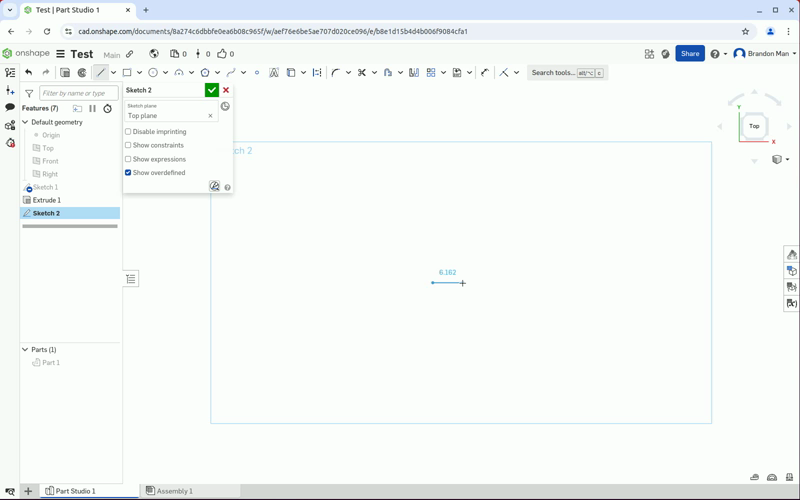
mouse_move(461, 282)
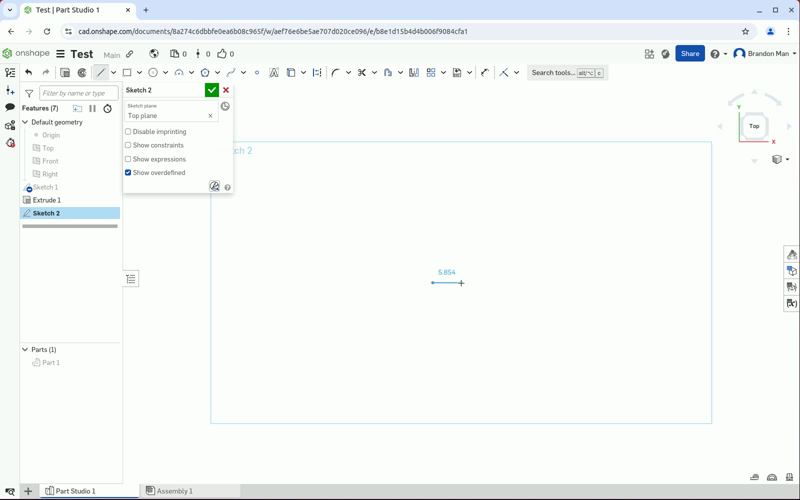
click(461, 282)
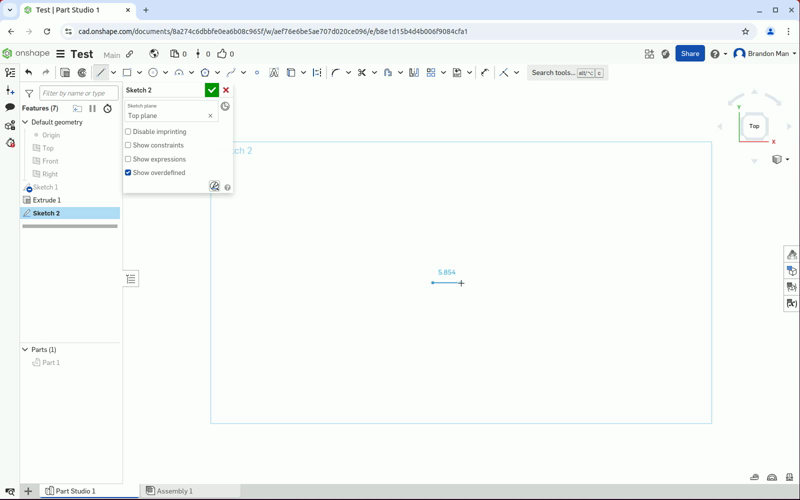
key_up(shift)
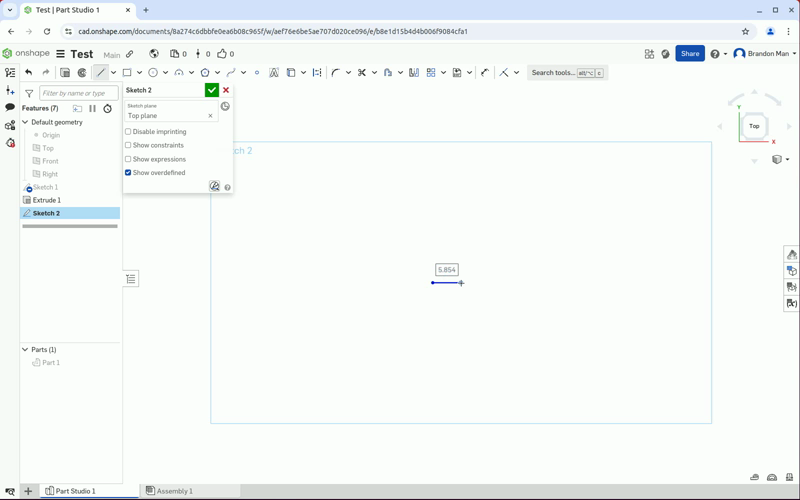
key_down(shift)
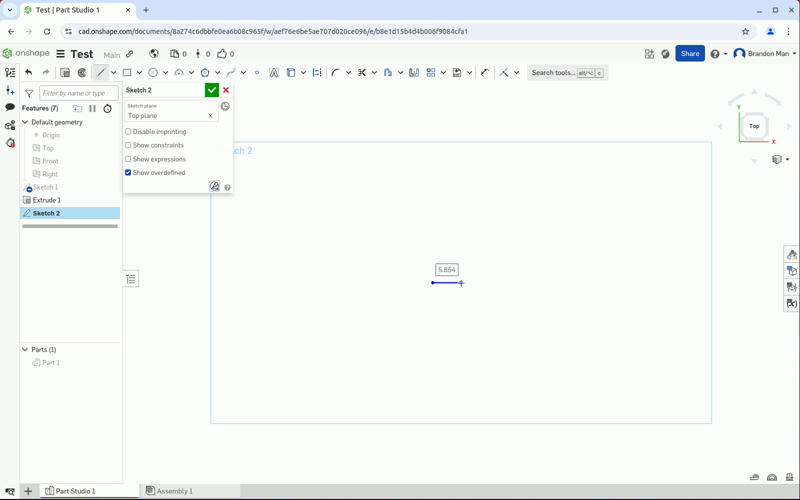
mouse_move(491, 282)
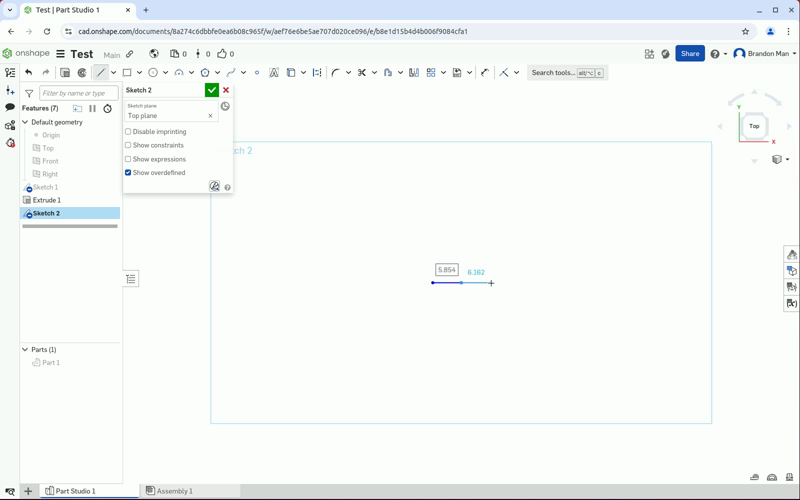
mouse_move(461, 226)
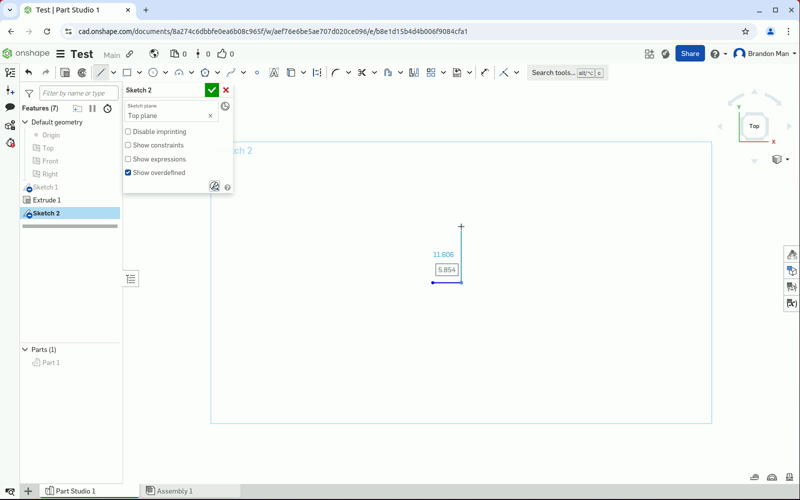
click(461, 226)
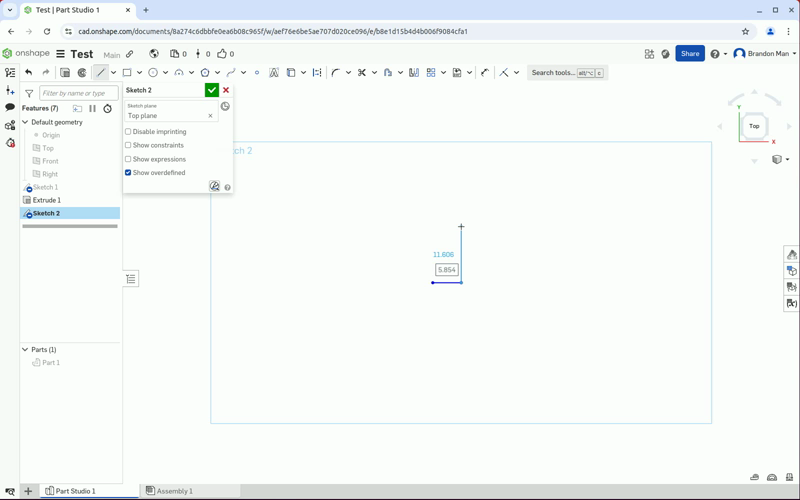
key_up(shift)
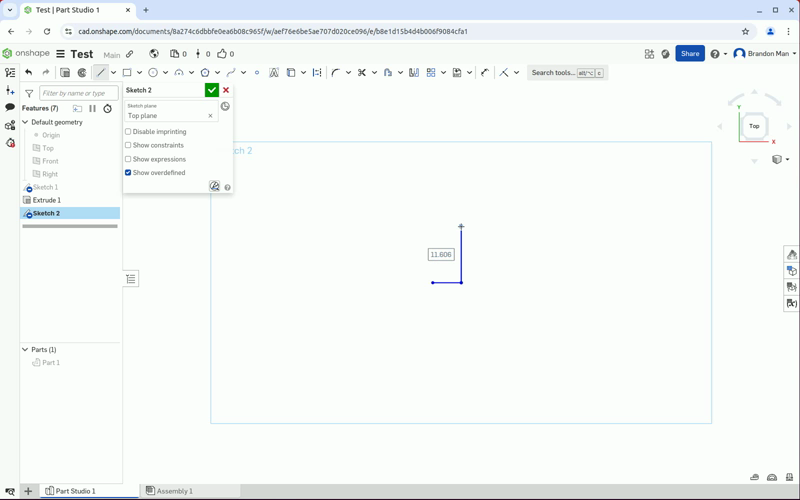
key_down(shift)
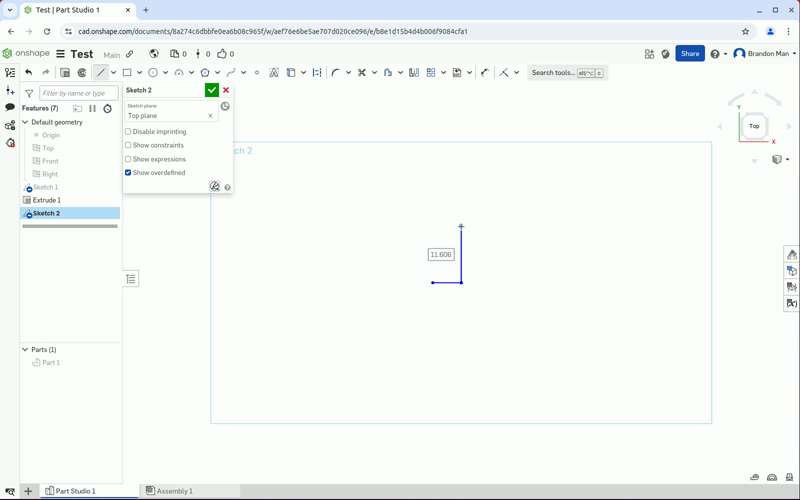
mouse_move(545, 226)
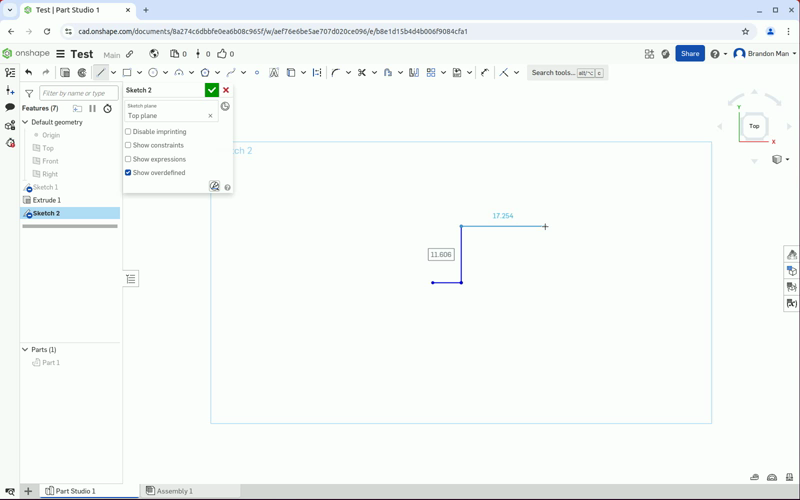
click(545, 226)
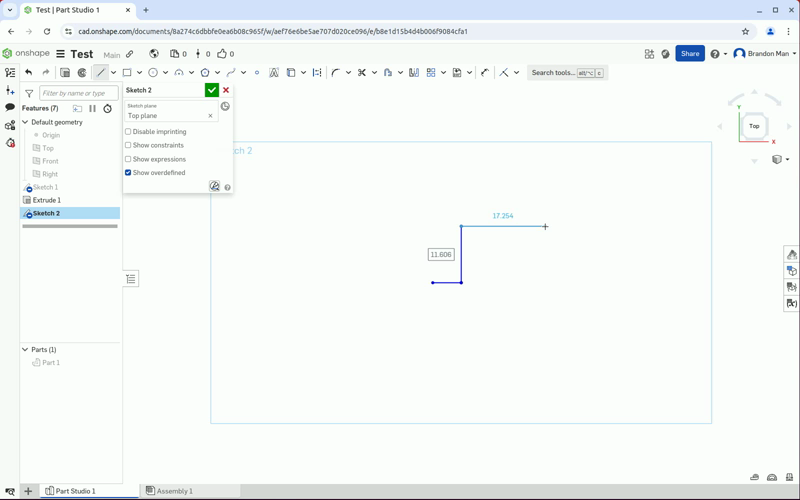
key_up(shift)
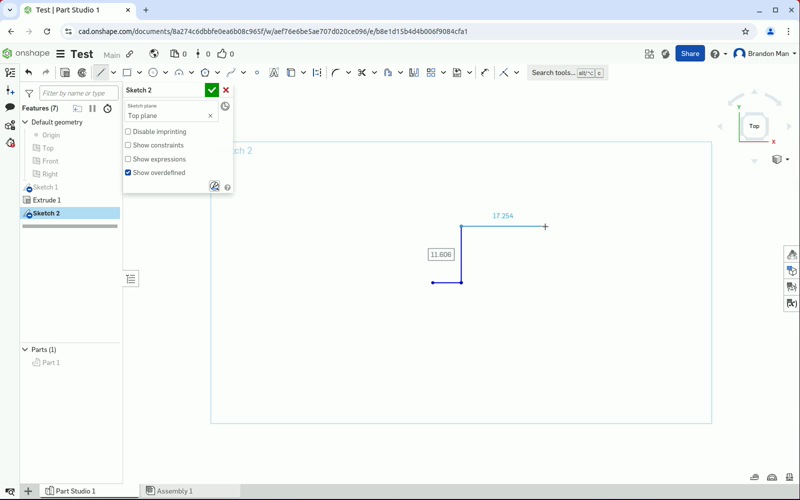
key_down(shift)
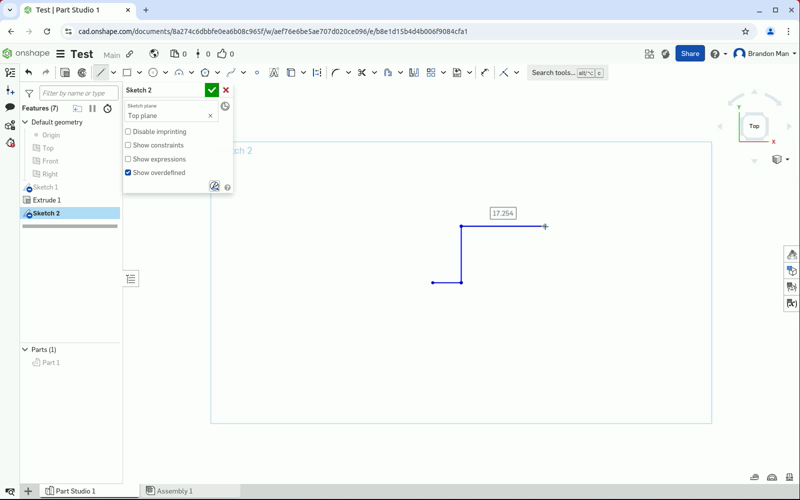
mouse_move(575, 226)
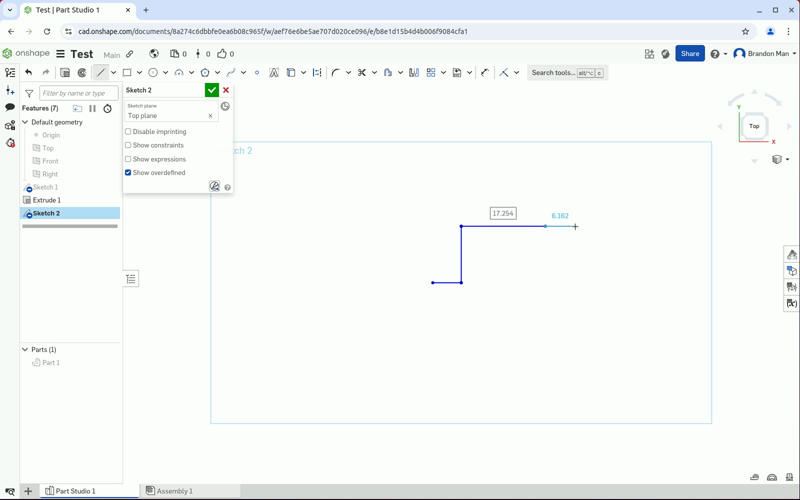
mouse_move(545, 198)
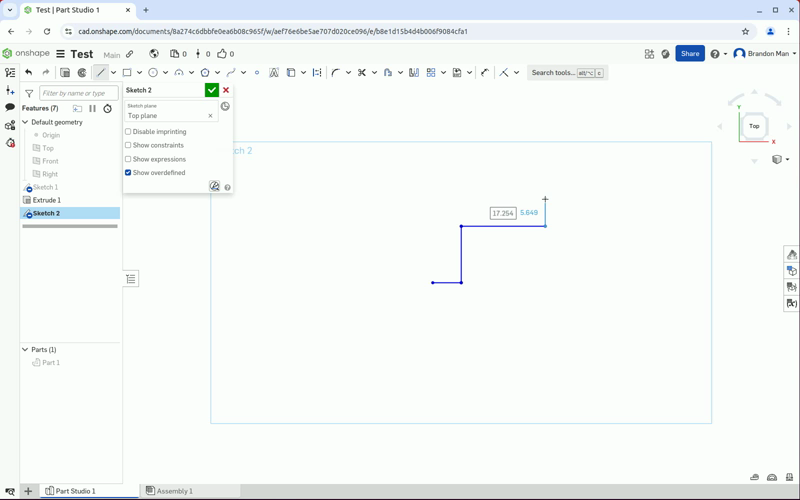
click(545, 198)
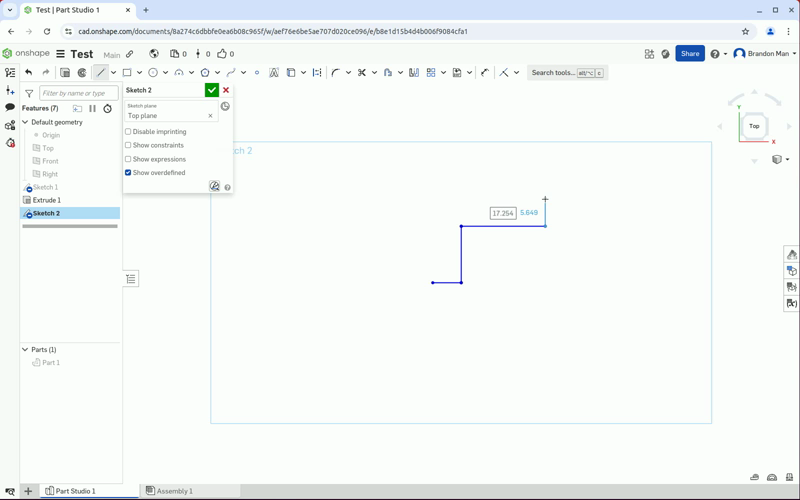
key_up(shift)
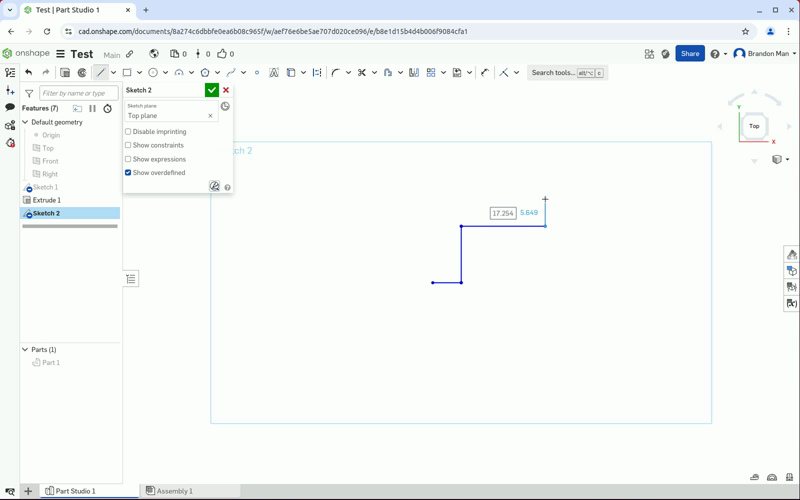
key_down(shift)
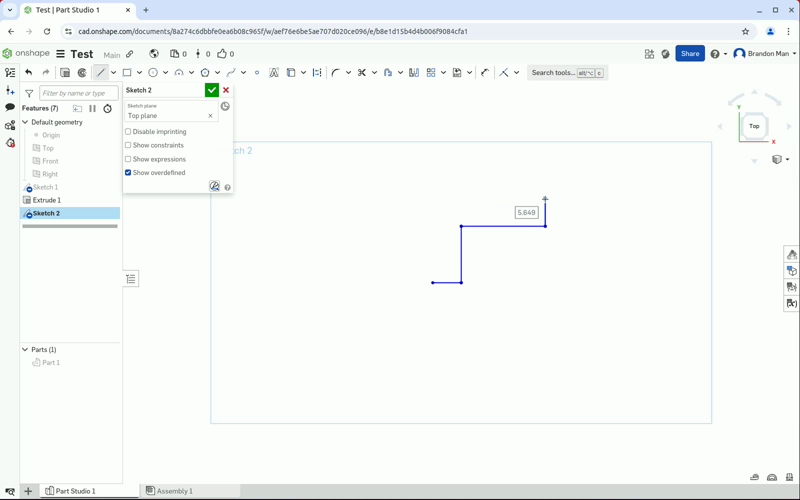
mouse_move(432, 198)
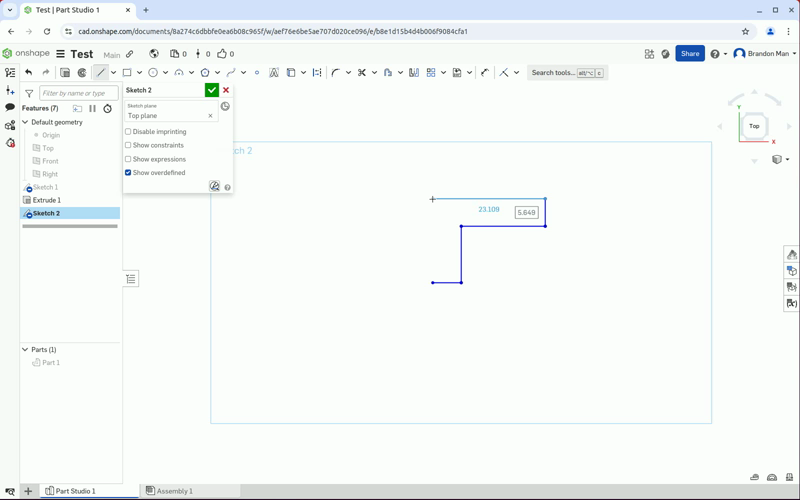
click(432, 198)
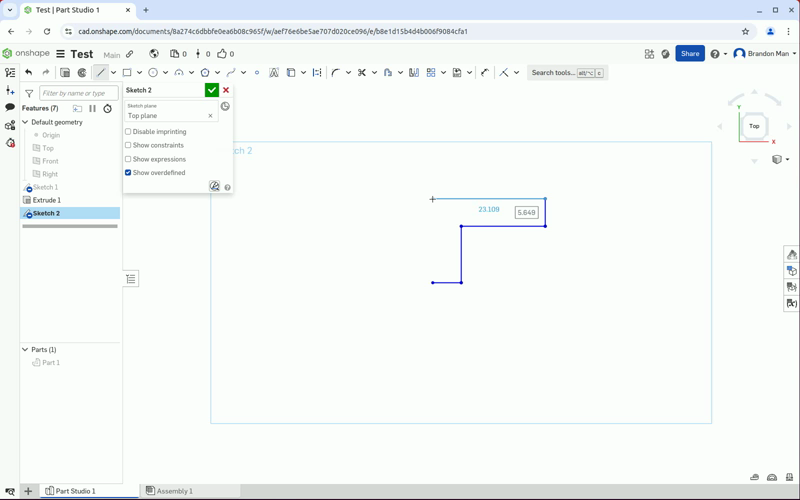
key_up(shift)
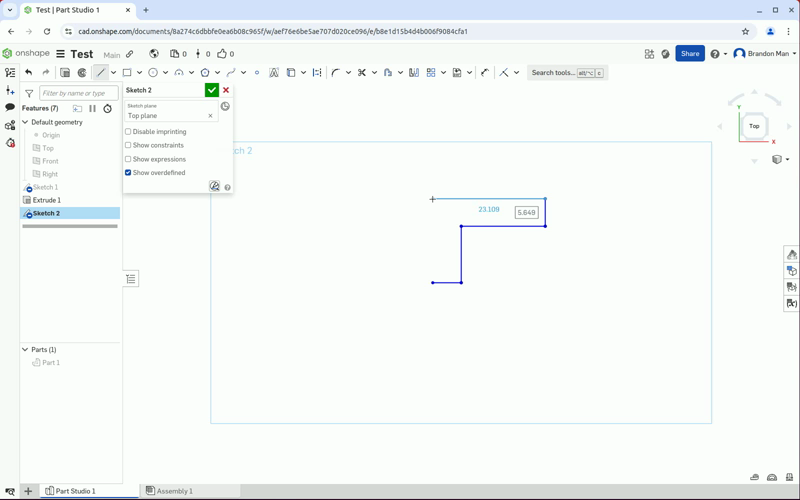
key_down(shift)
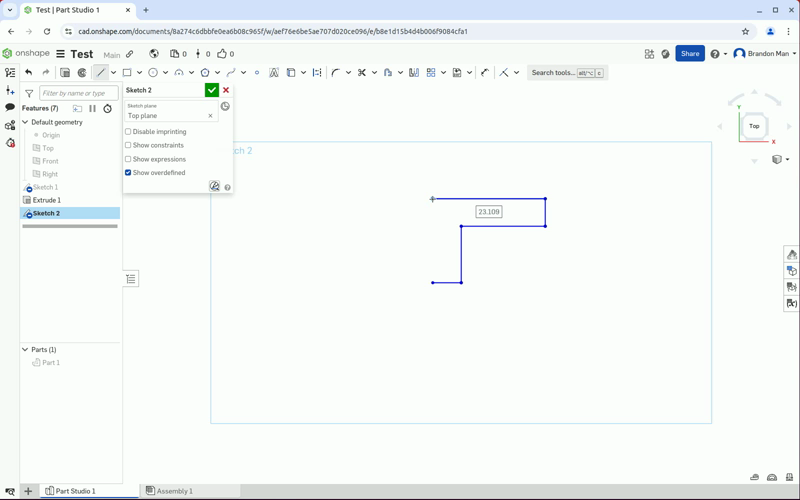
mouse_move(432, 282)
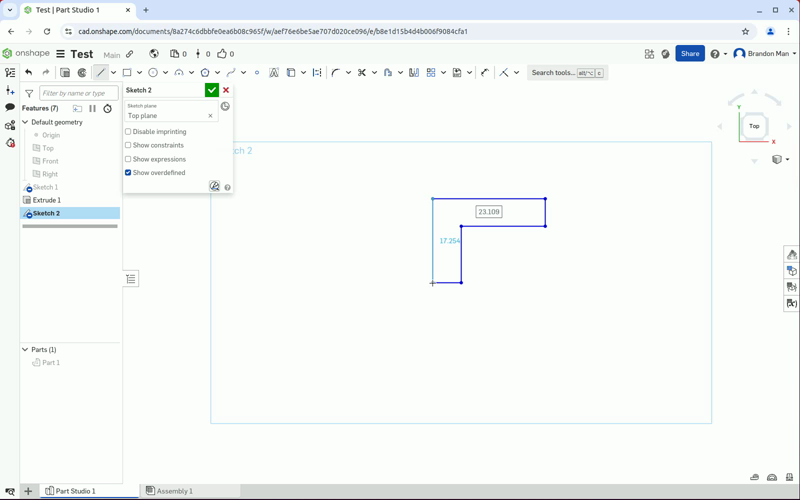
key_up(shift)
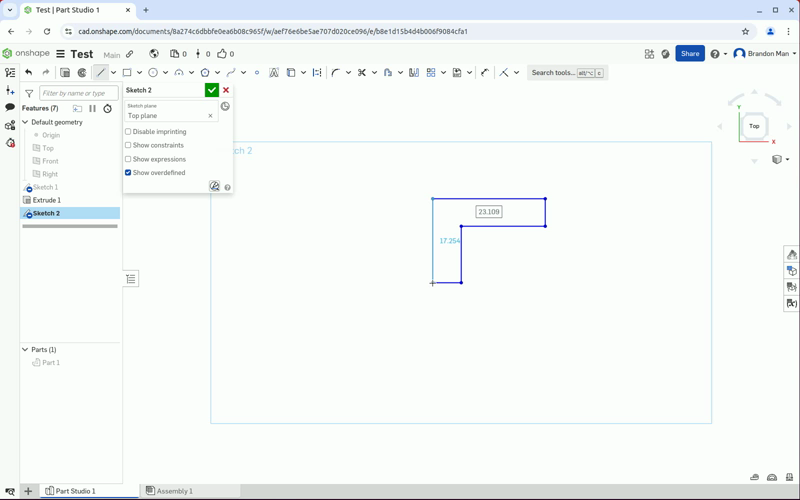
click(432, 282)
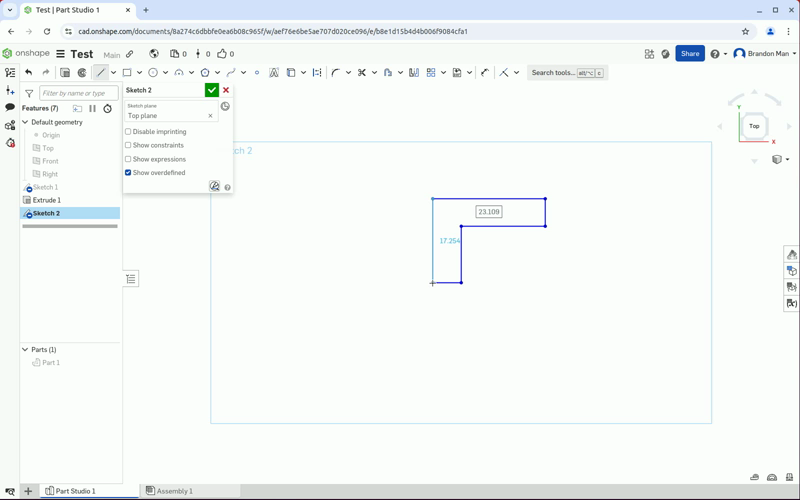
key(esc)
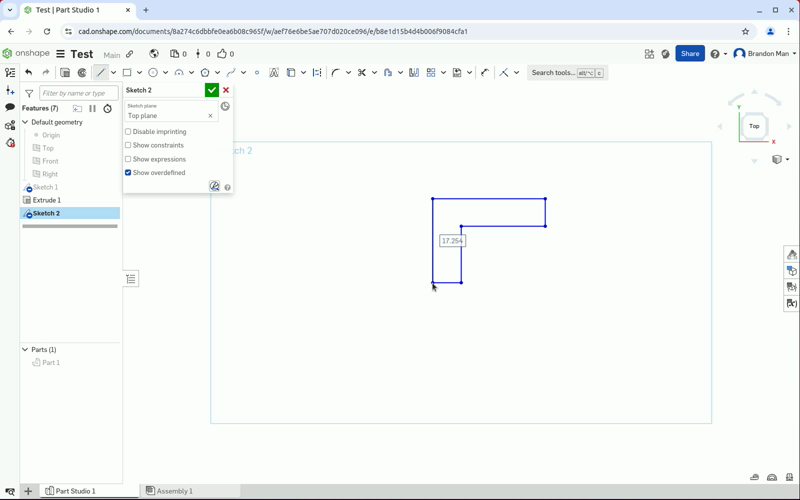
mouse_move(450, 241)
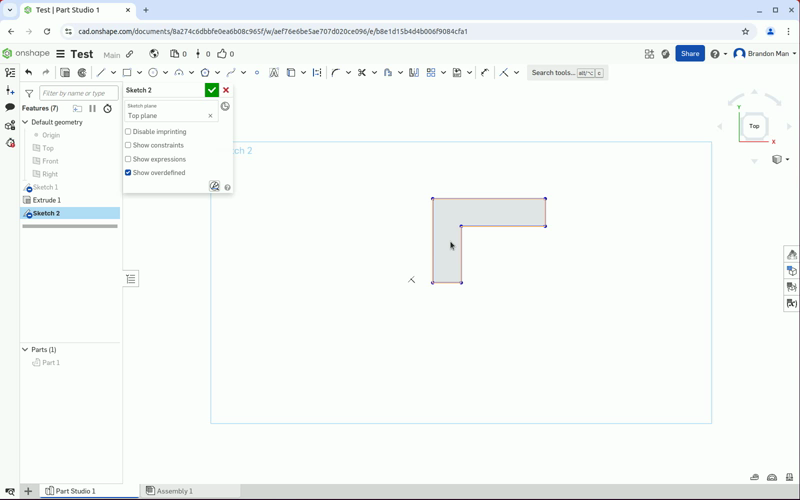
click(450, 241)
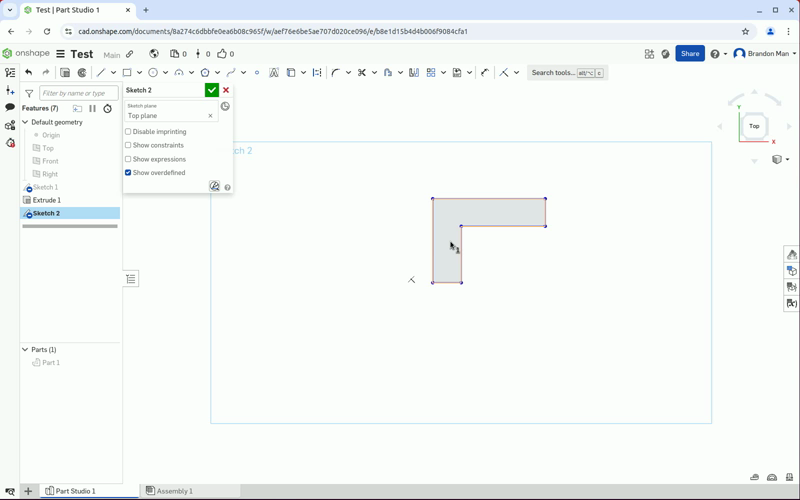
mouse_move(73, 352)
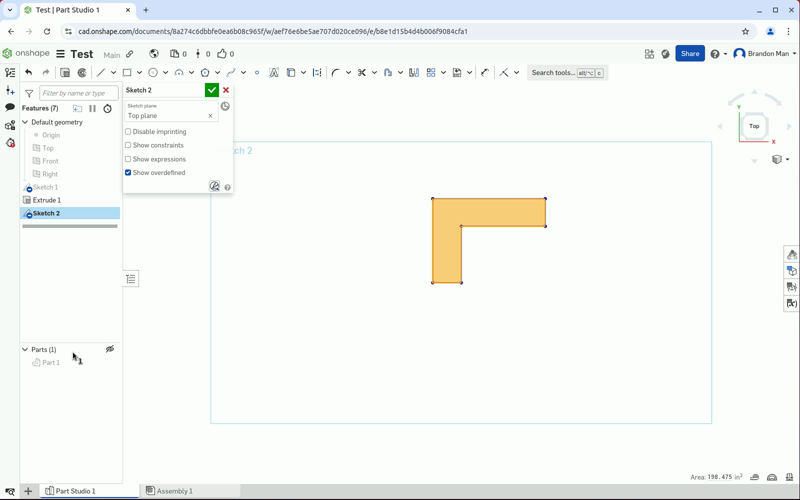
key(shift+y)
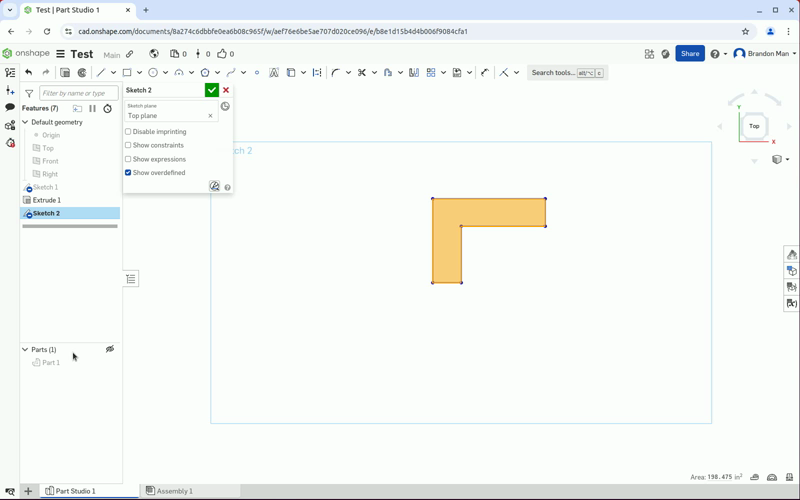
key(shift+e)
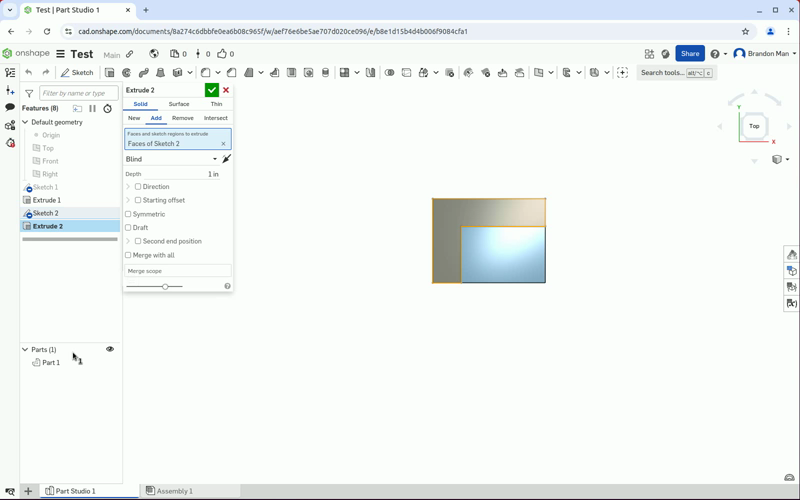
mouse_move(143, 106)
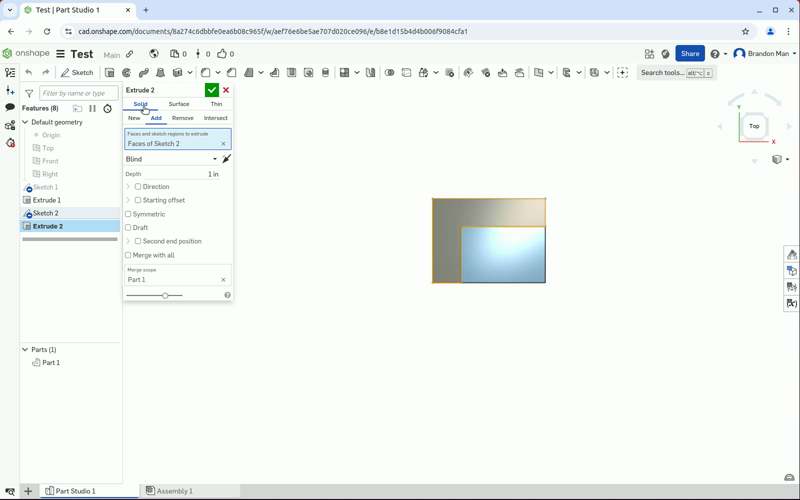
click(143, 106)
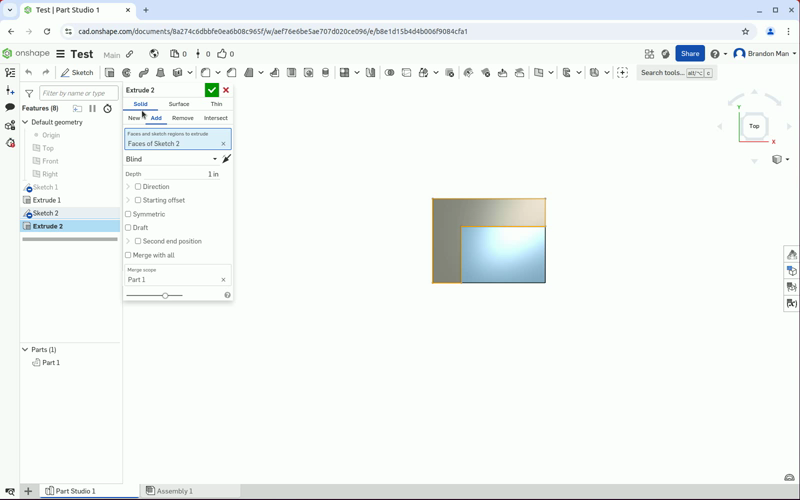
mouse_move(137, 120)
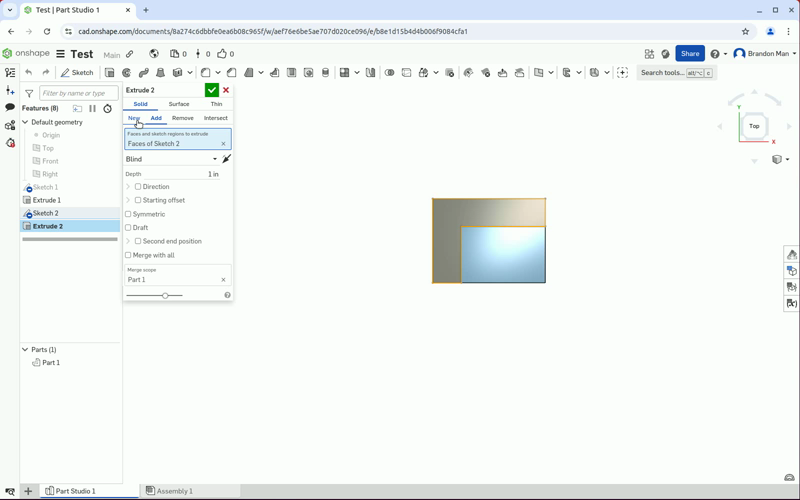
click(137, 120)
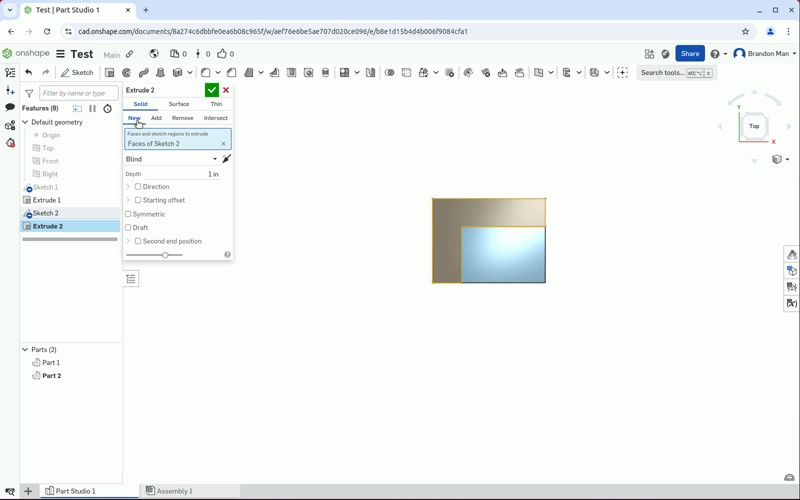
key(tab, 4)
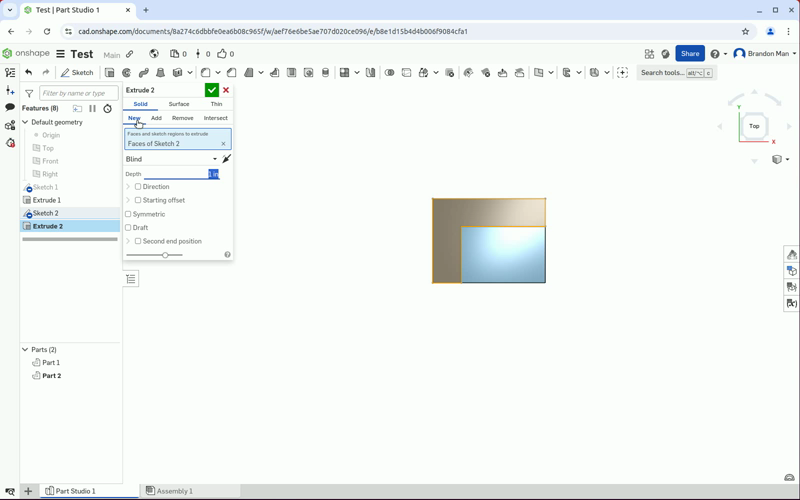
text(23.108)
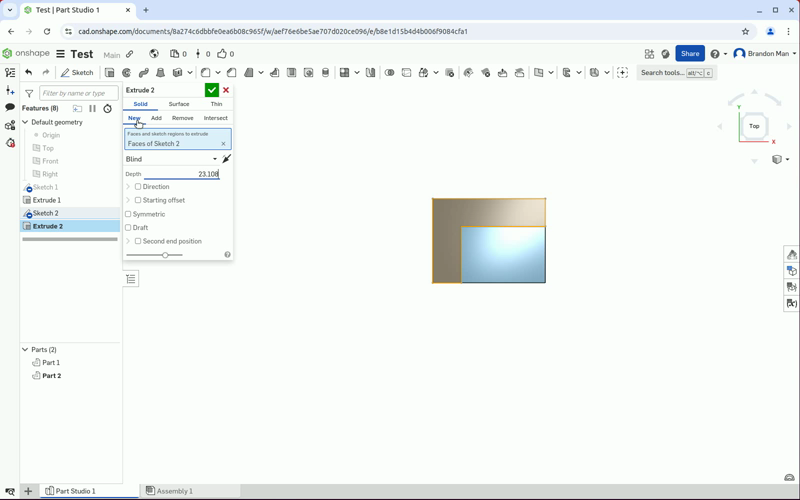
key(enter)
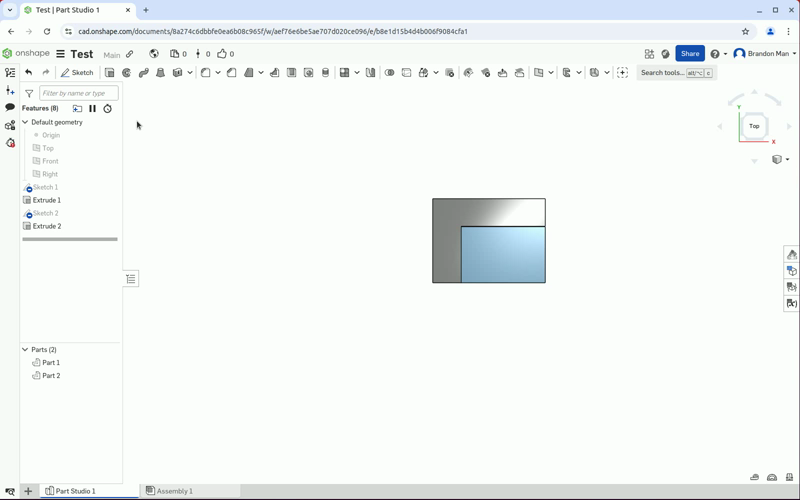
key(shift+h)
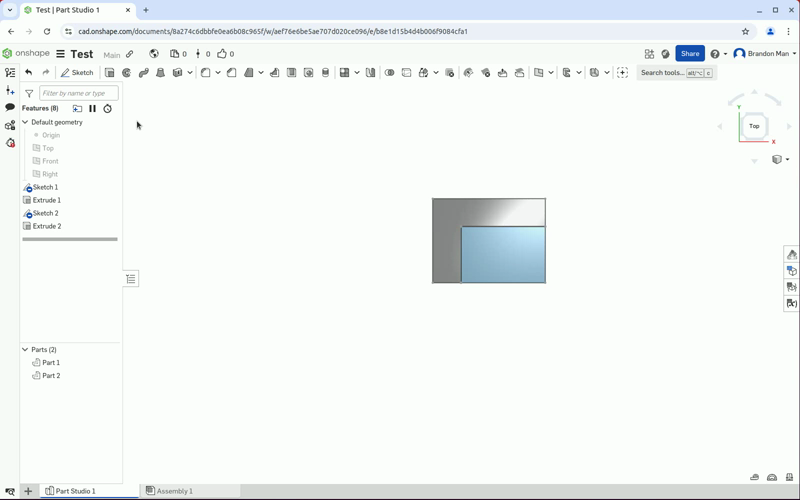
key(shift+h)
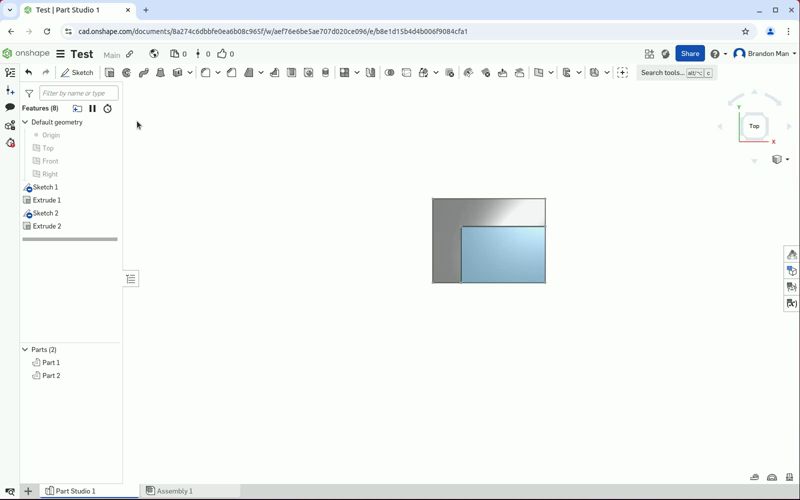
key(shift+7)
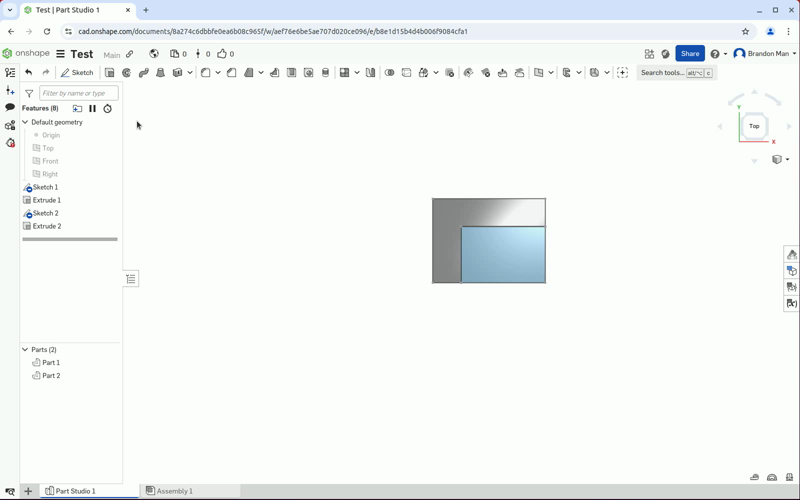
key(up, 3)
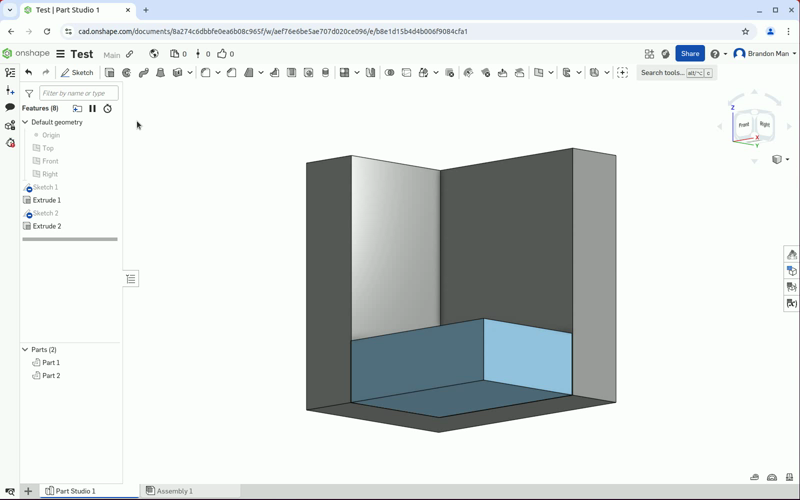
key(left, 3)
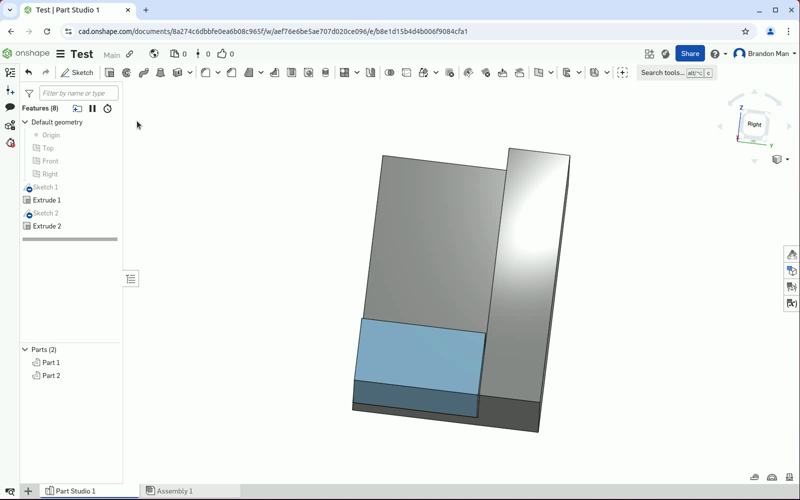
key(right, 3)
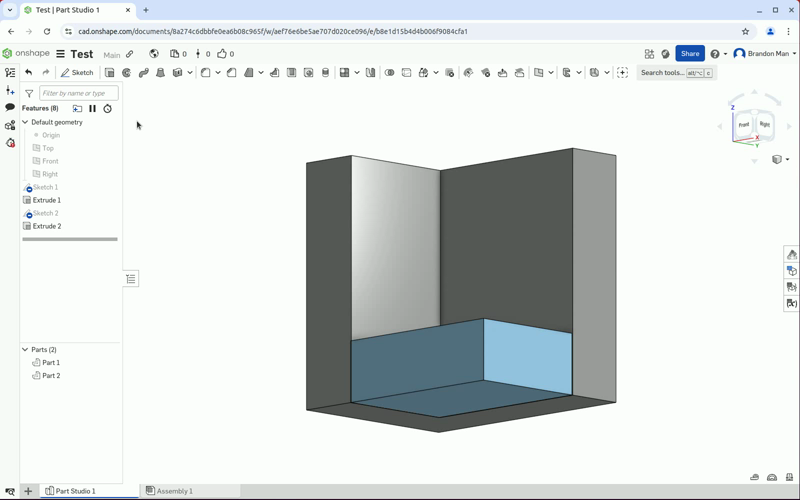
key(down, 3)
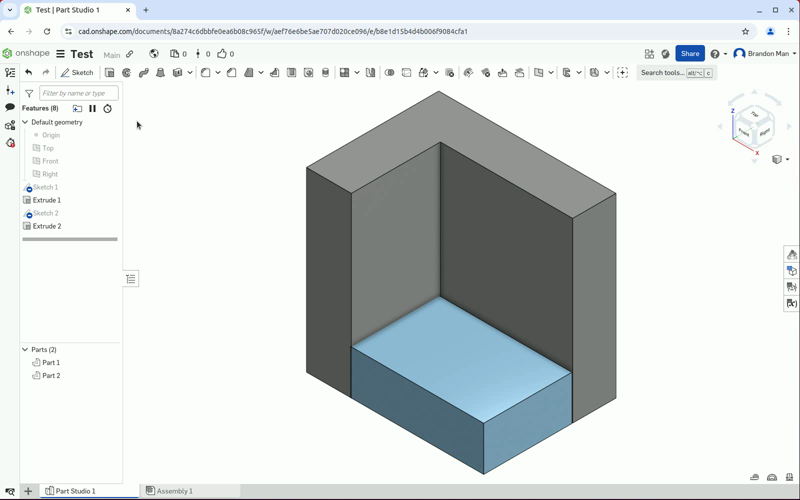
mouse_move(73, 189)
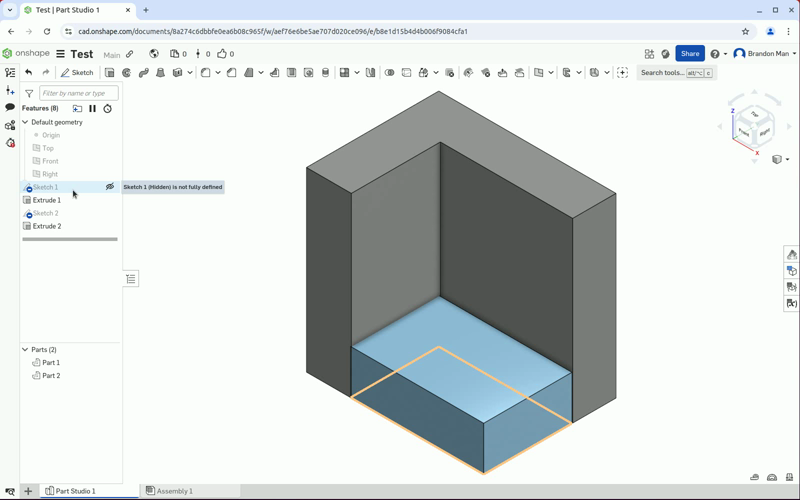
click(73, 189)